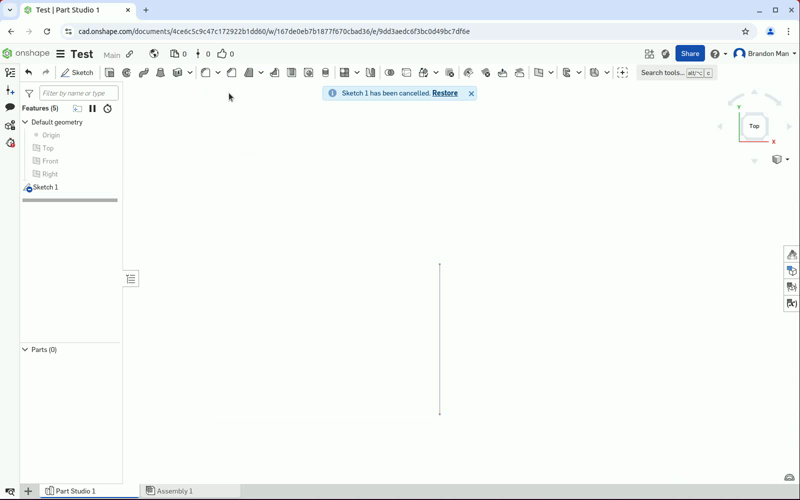
key(shift+h)
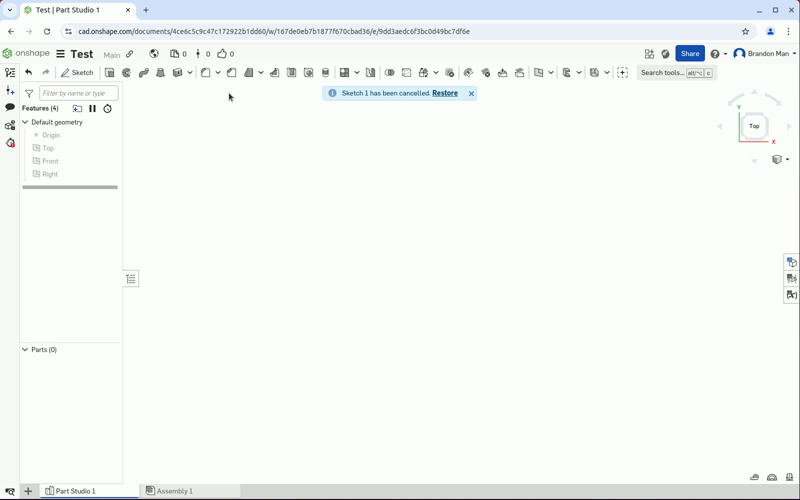
mouse_move(73, 352)
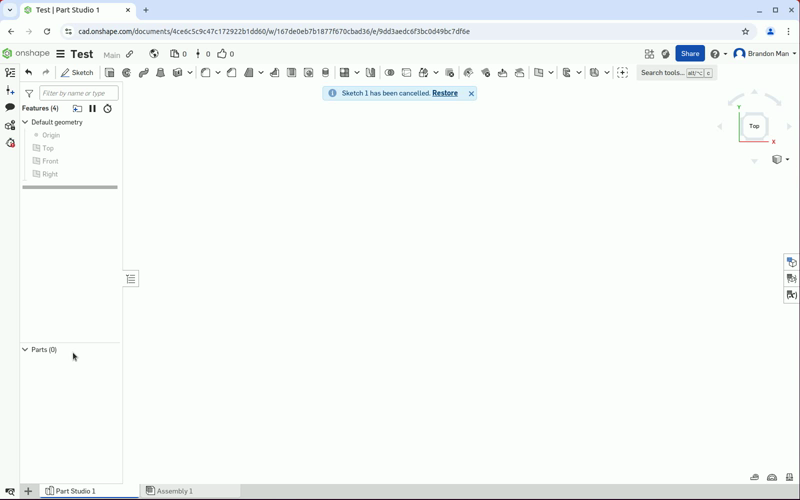
key(y)
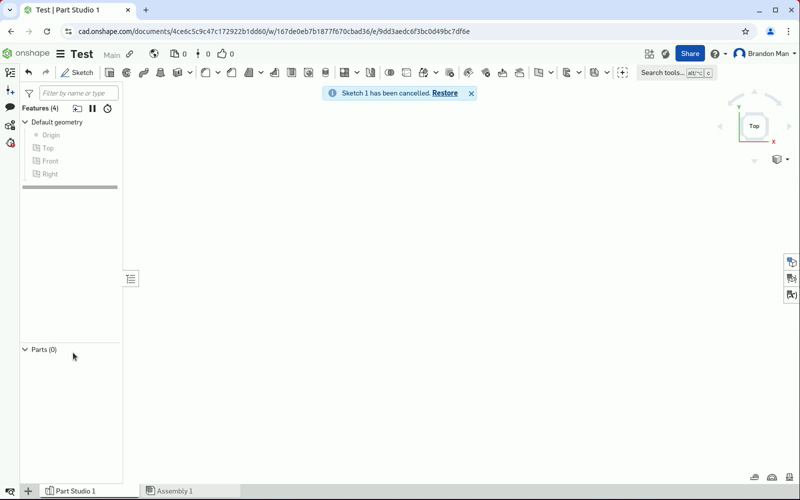
key(shift+p)
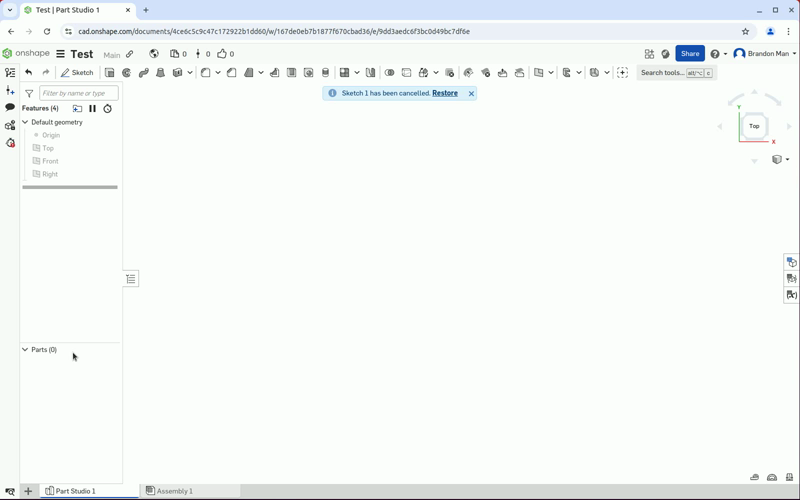
key(space)
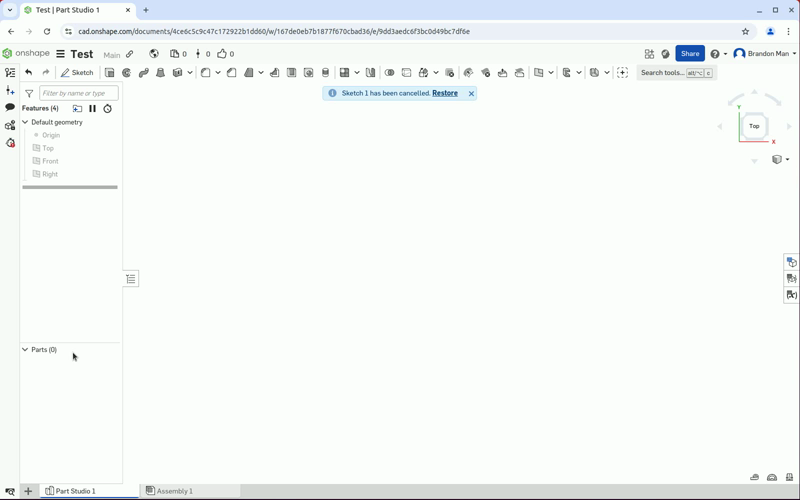
key_down(shift)
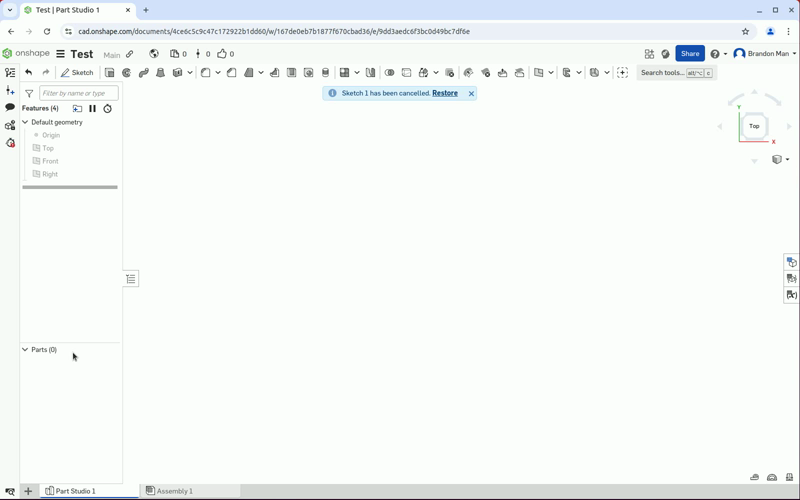
key(up)
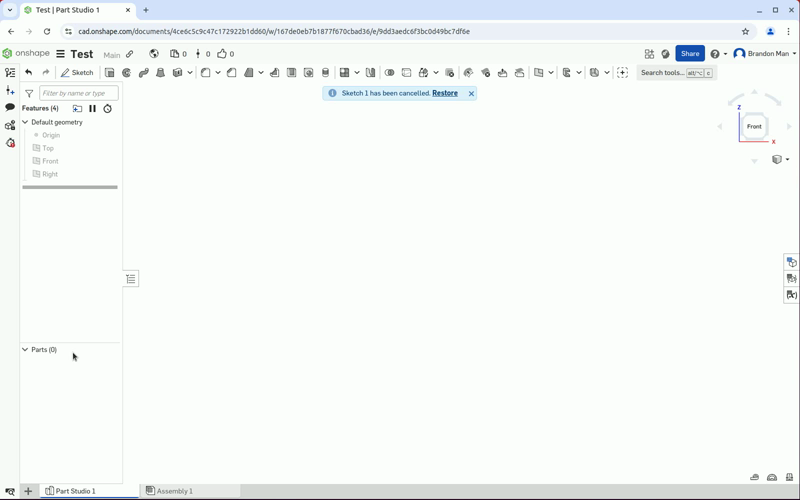
key_up(shift)
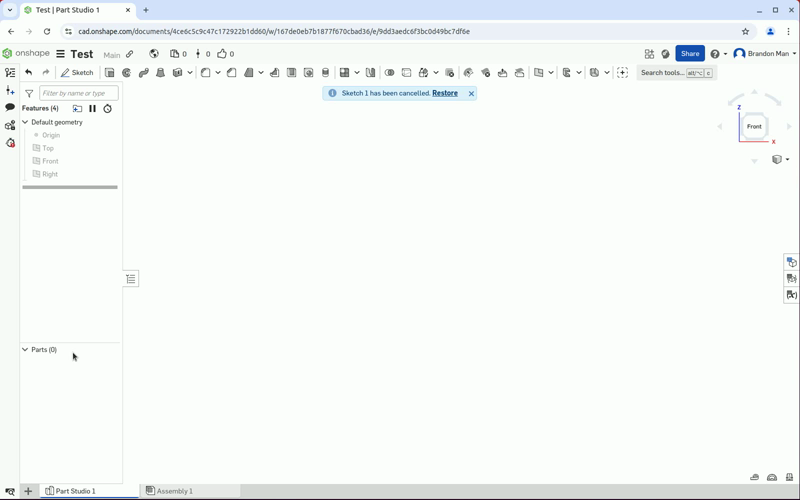
mouse_move(73, 352)
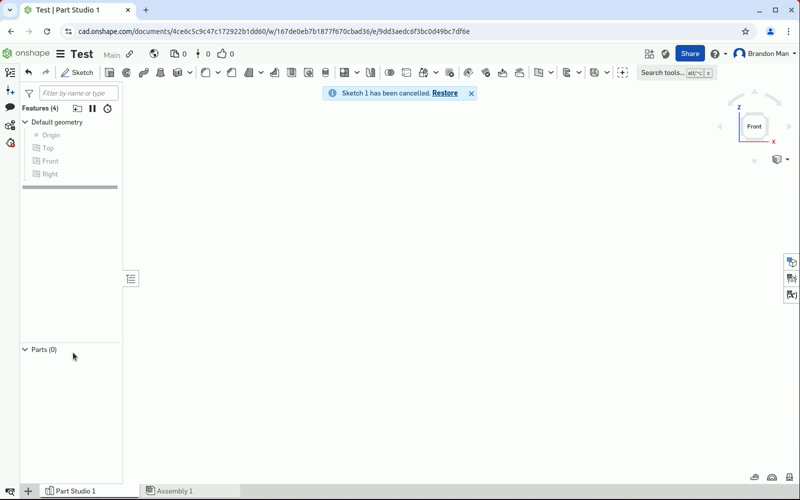
key(shift+y)
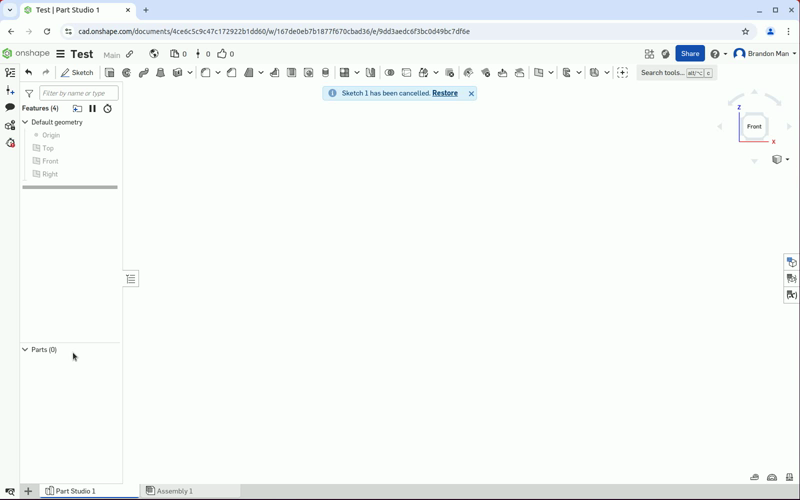
key(shift+s)
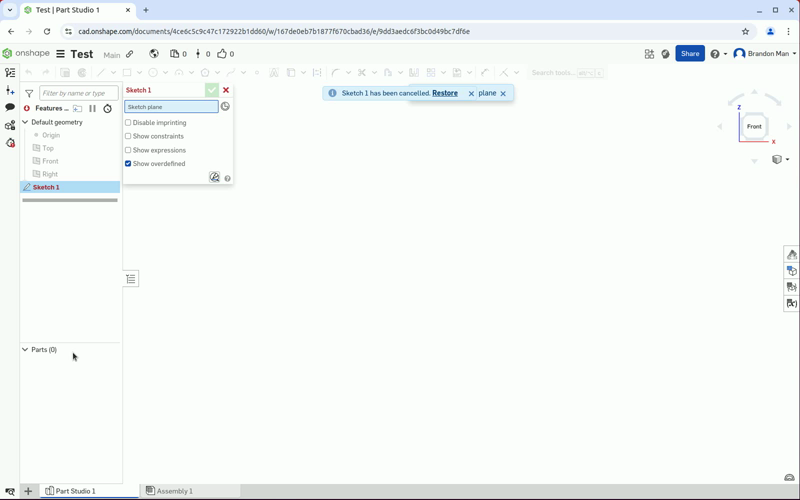
mouse_move(73, 163)
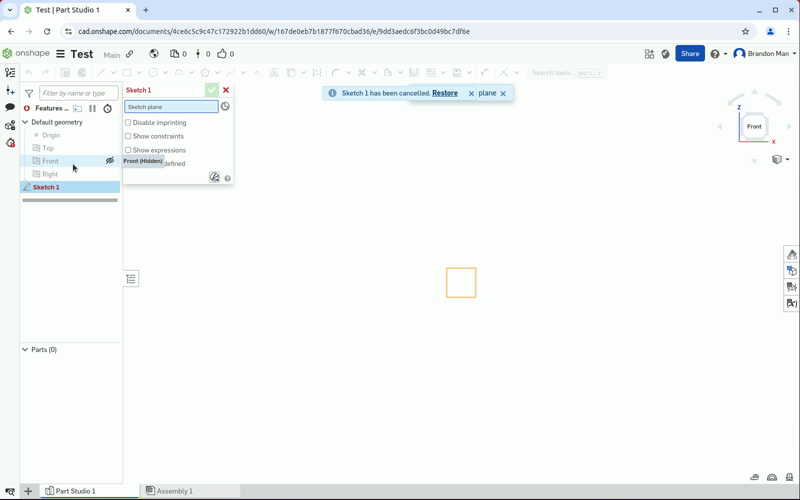
click(73, 163)
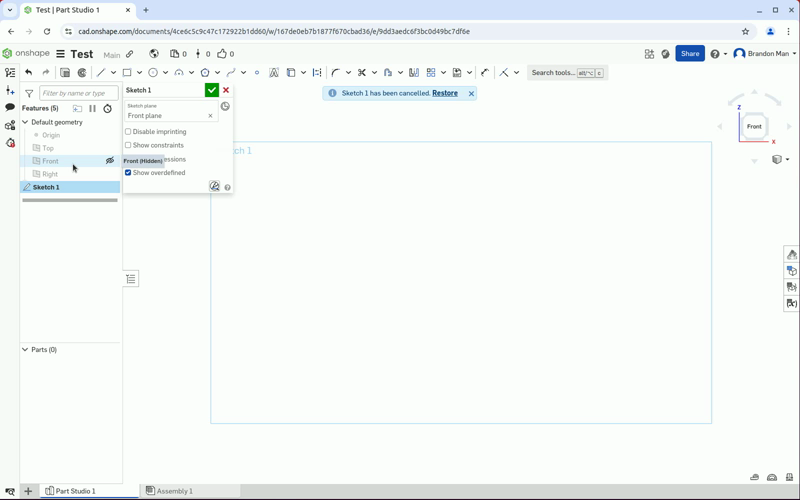
mouse_move(73, 352)
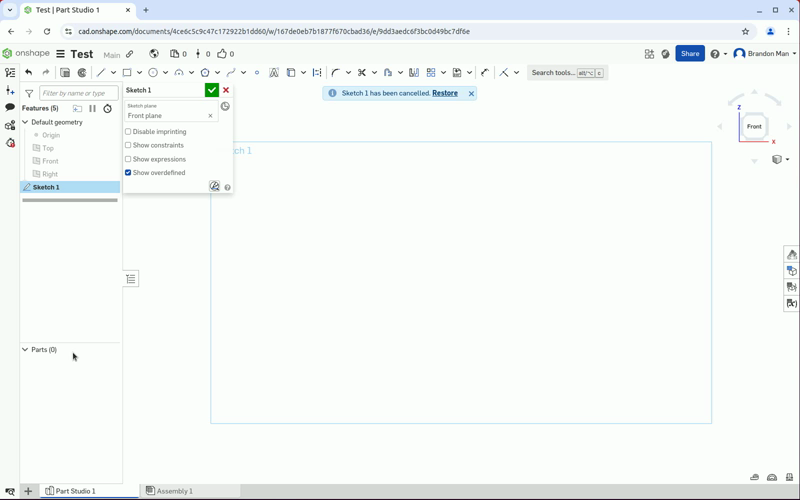
key(y)
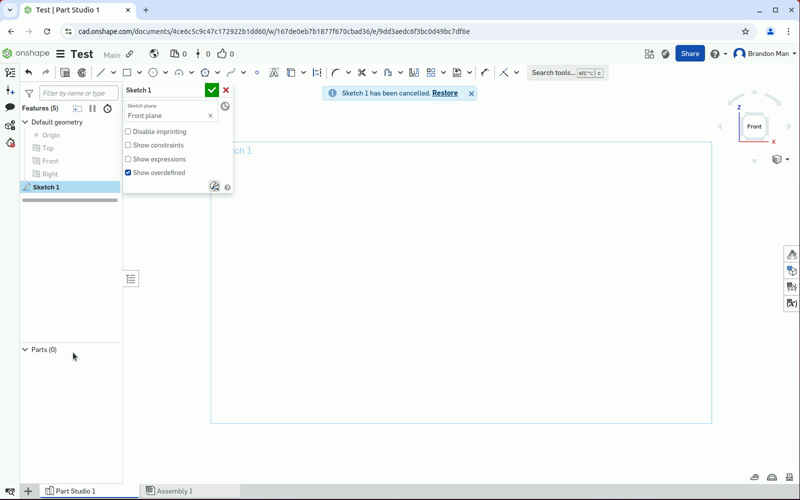
key(a)
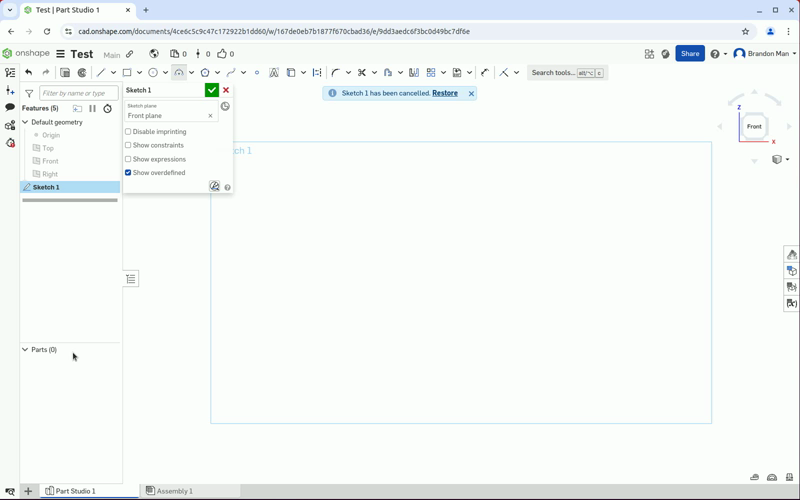
key_down(shift)
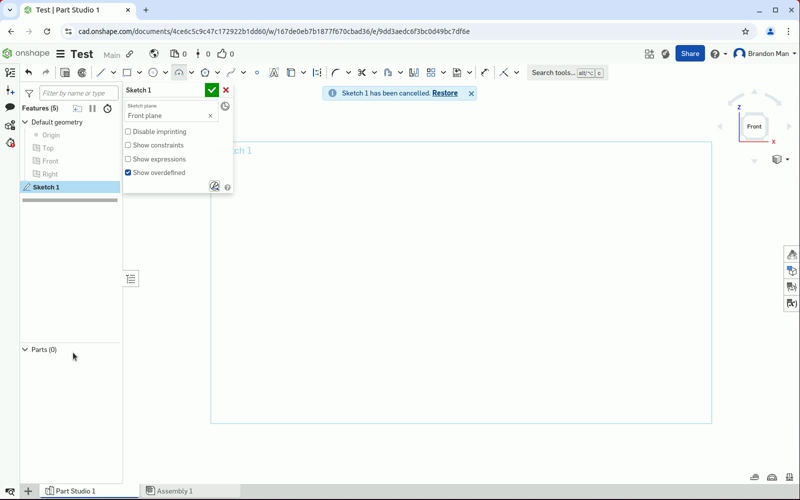
mouse_move(350, 315)
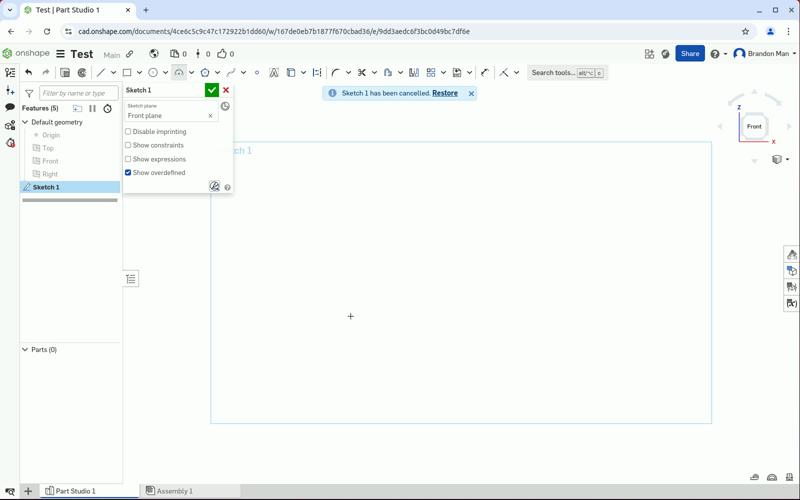
click(350, 315)
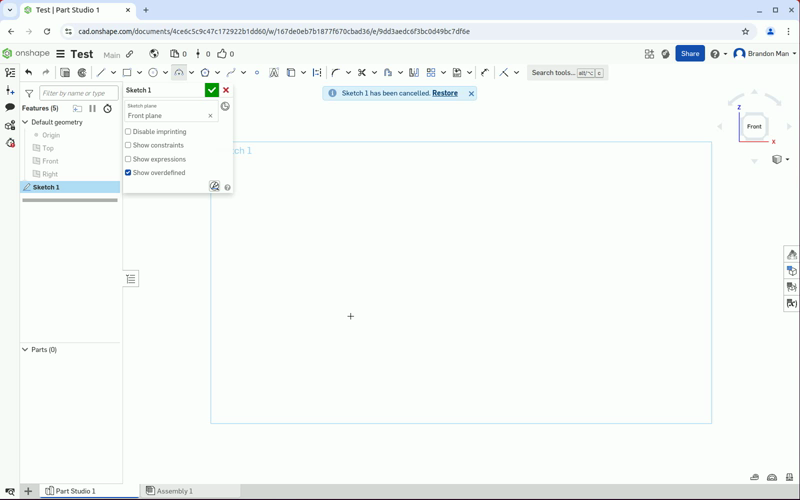
key_up(shift)
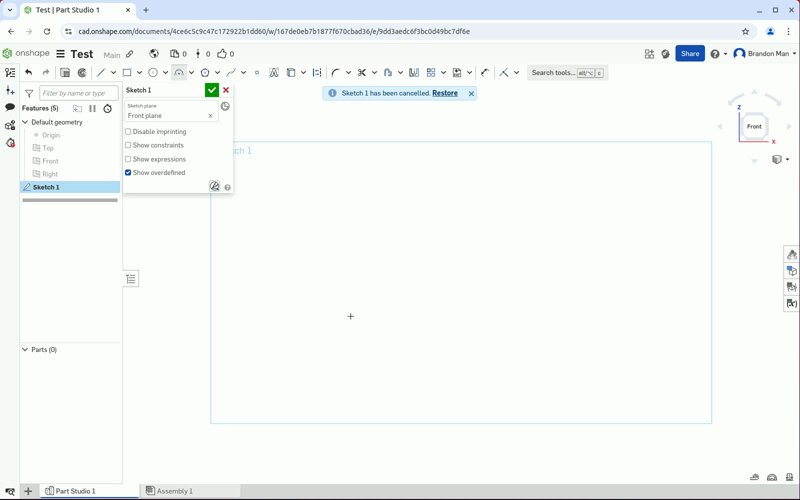
key_down(shift)
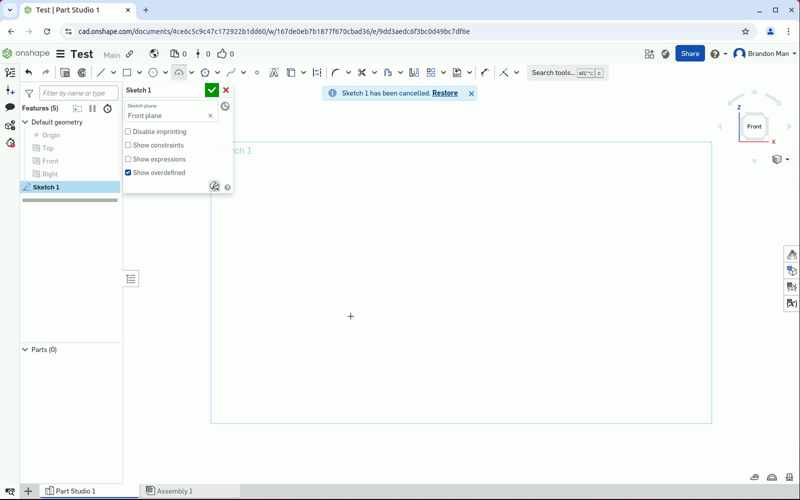
mouse_move(373, 338)
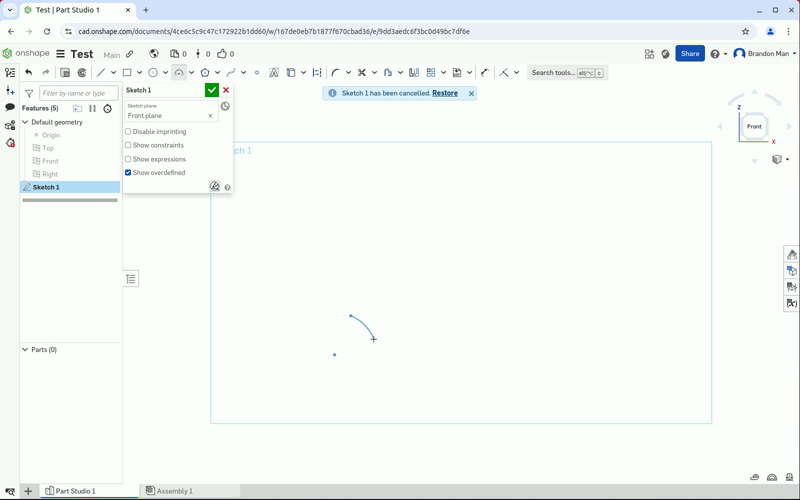
click(373, 338)
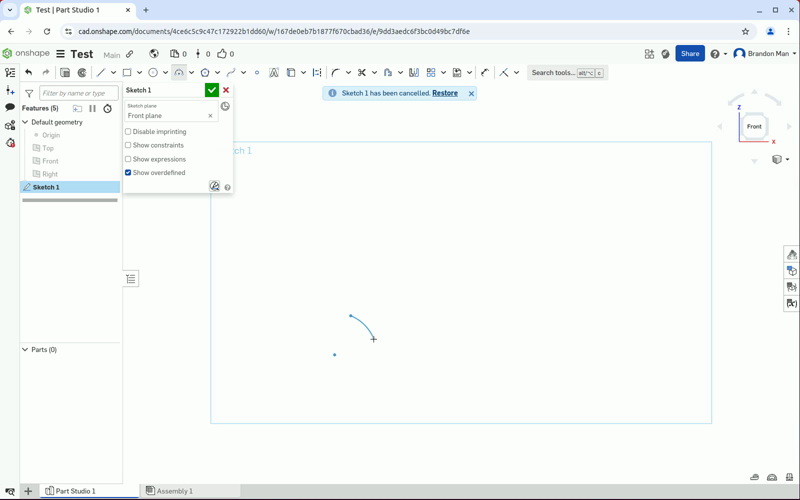
mouse_move(357, 332)
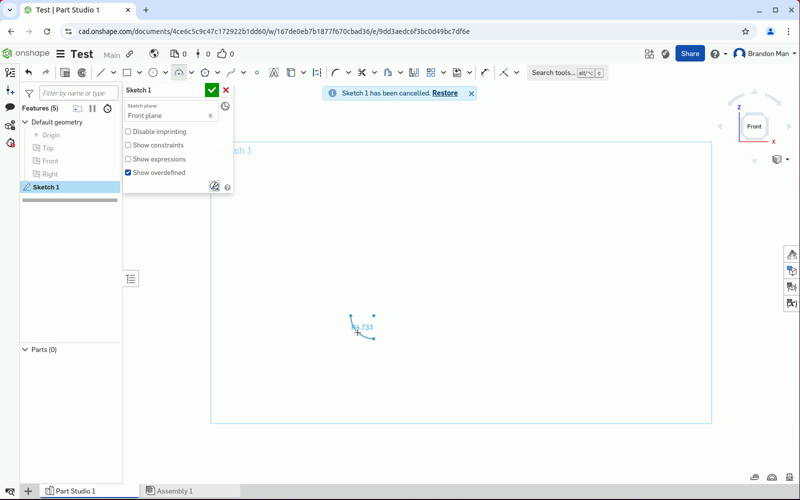
click(357, 332)
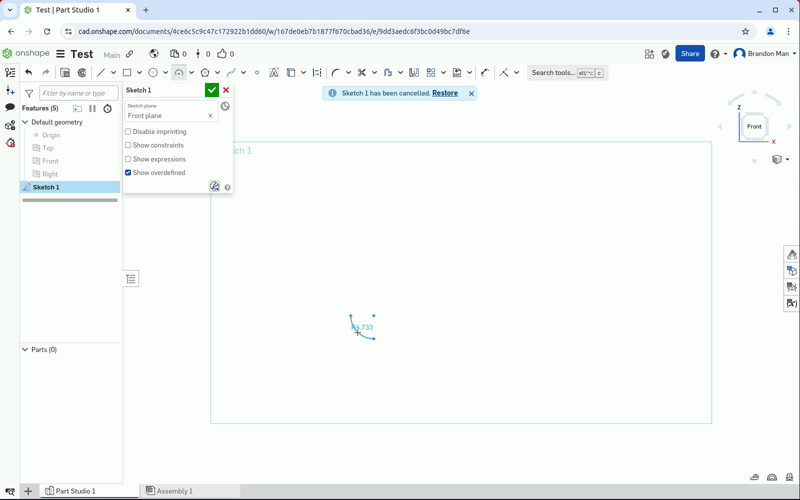
key_up(shift)
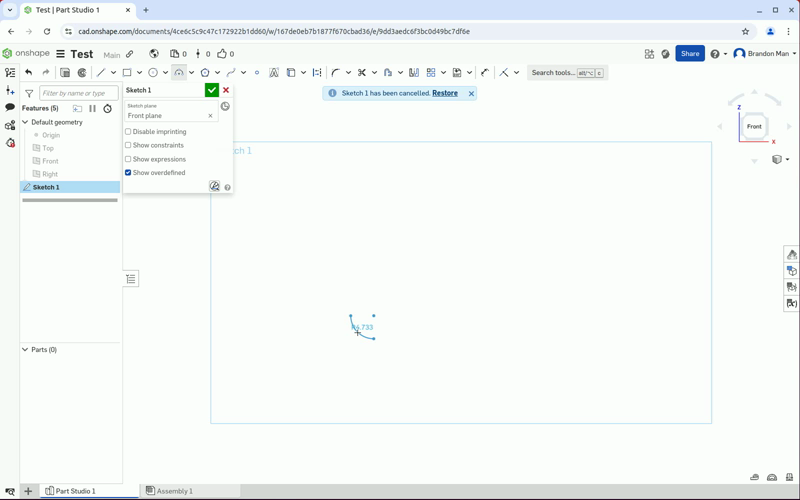
key(esc)
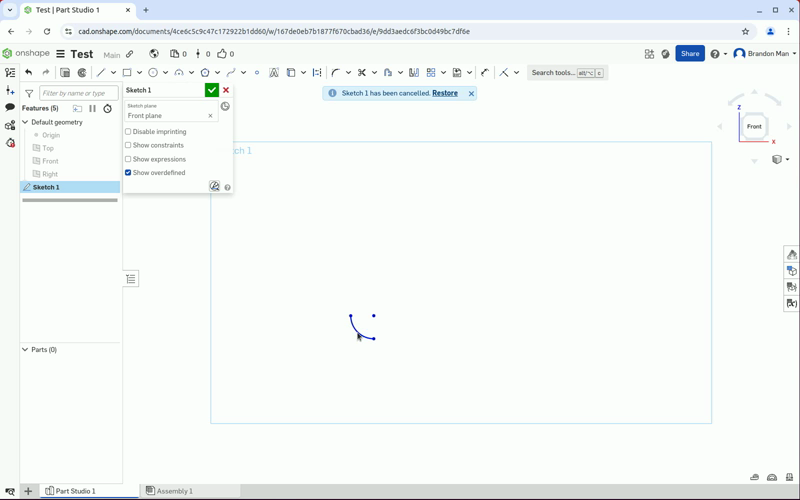
key(l)
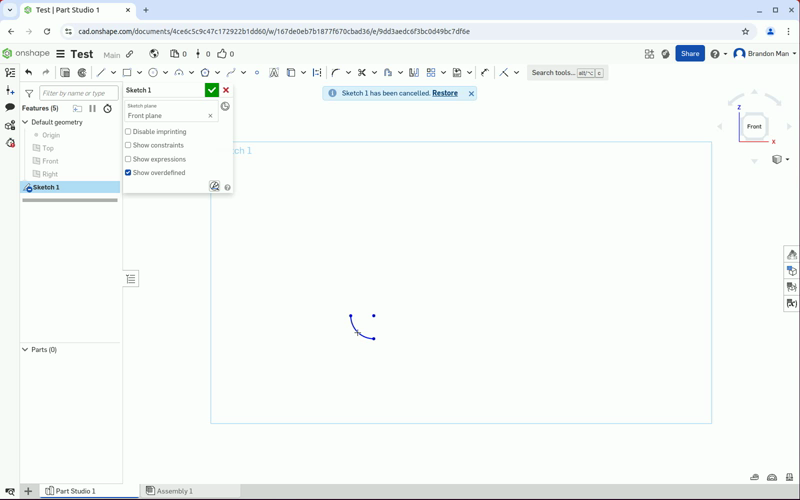
mouse_move(373, 338)
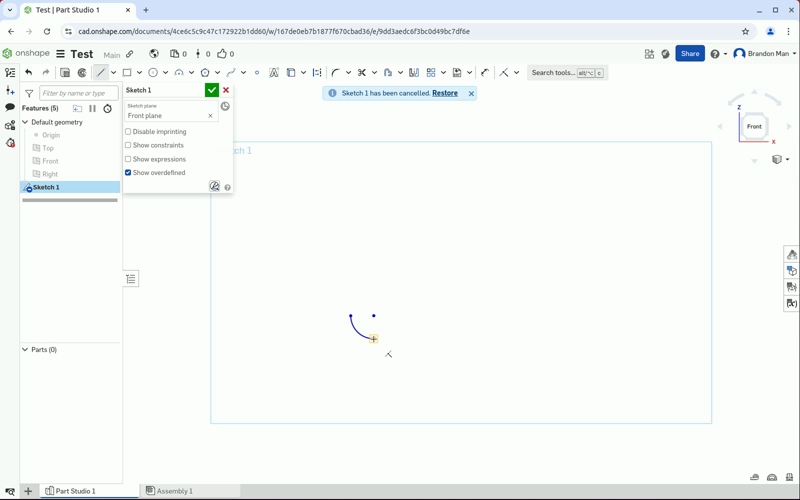
click(373, 338)
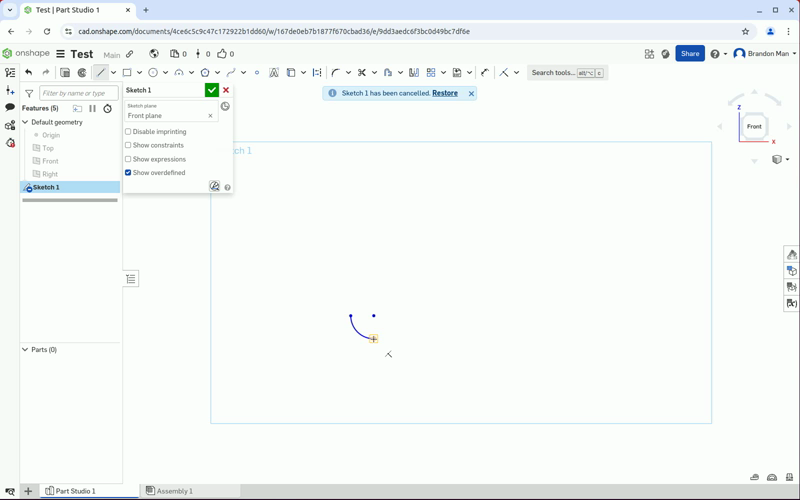
key_down(shift)
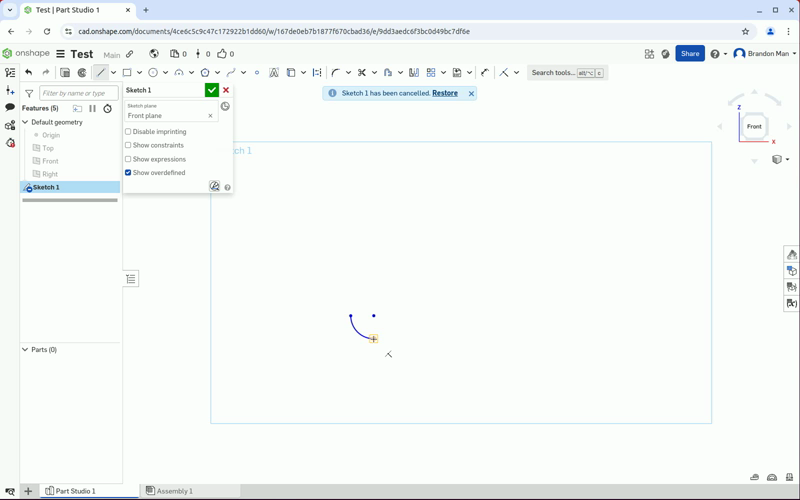
mouse_move(549, 338)
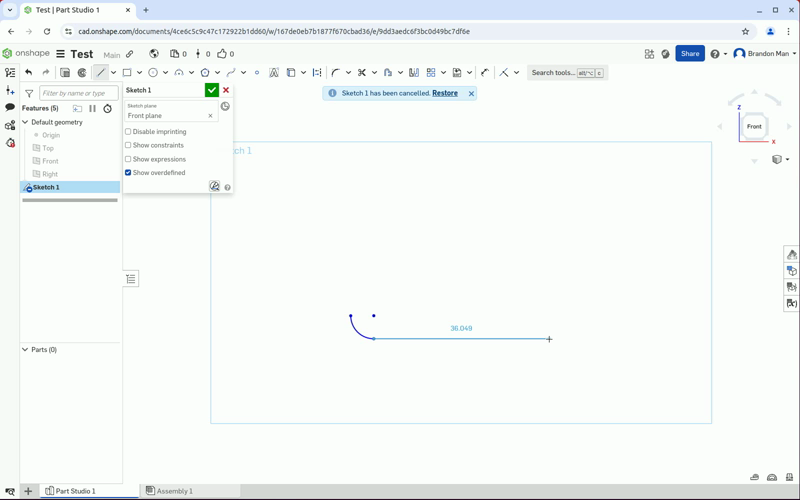
click(549, 338)
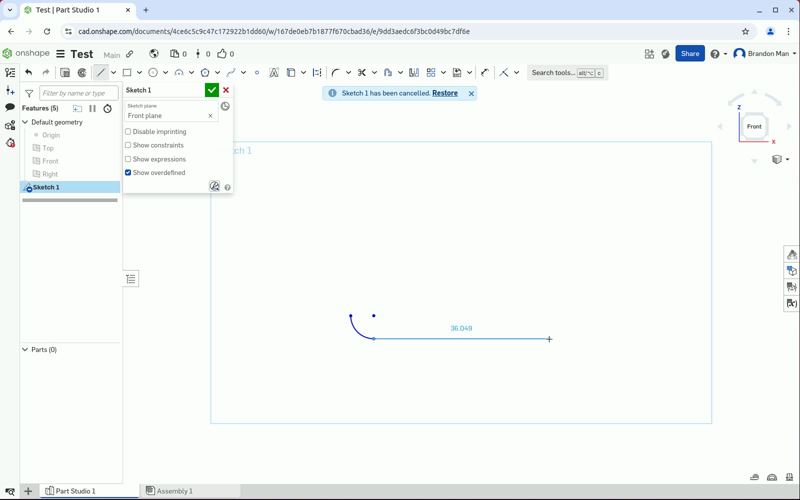
key_up(shift)
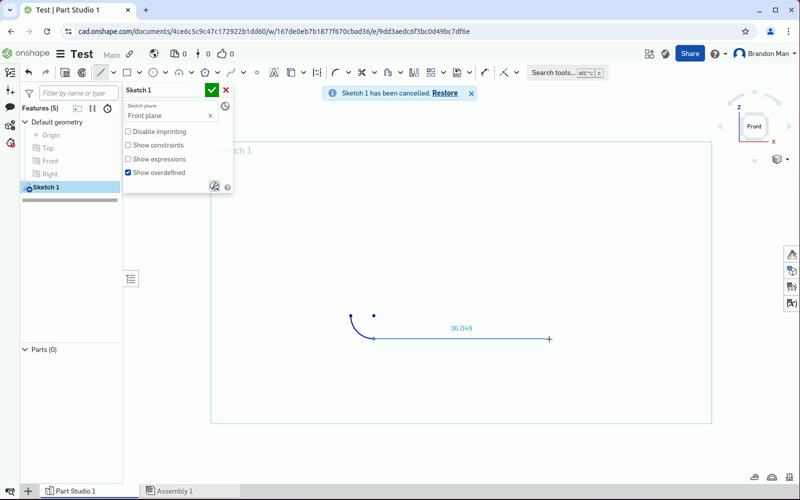
key(esc)
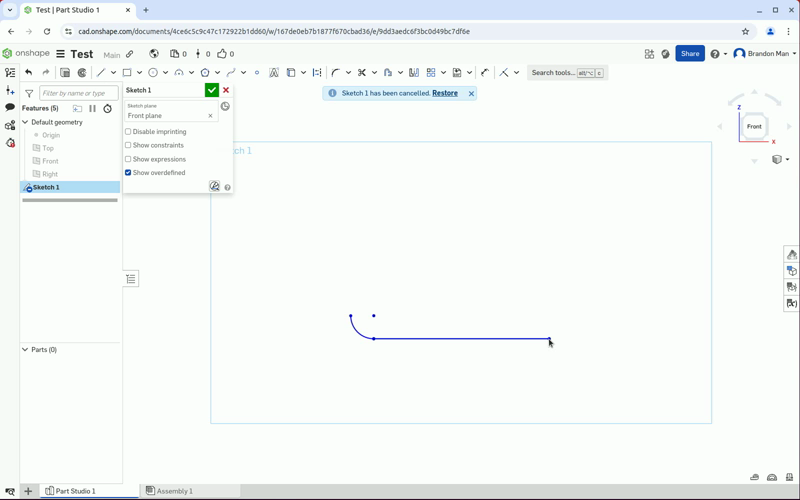
key(a)
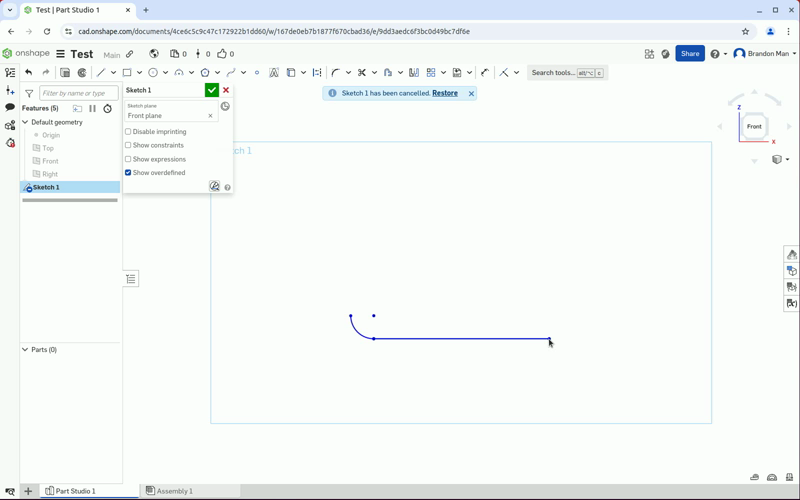
mouse_move(549, 338)
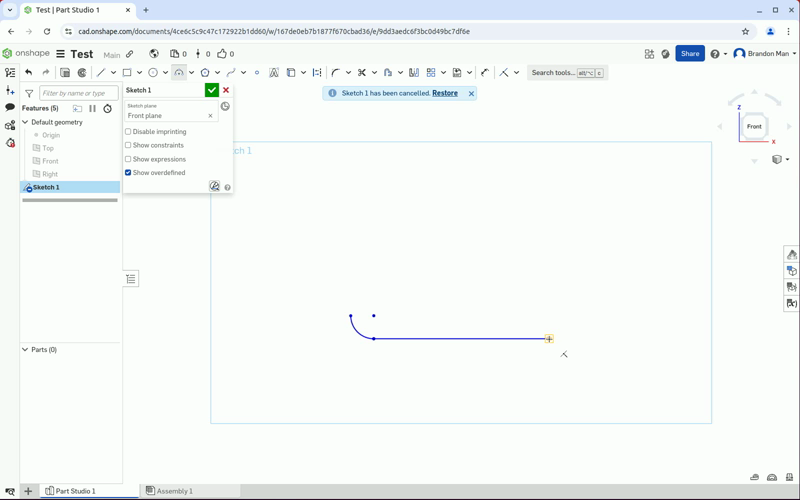
click(549, 338)
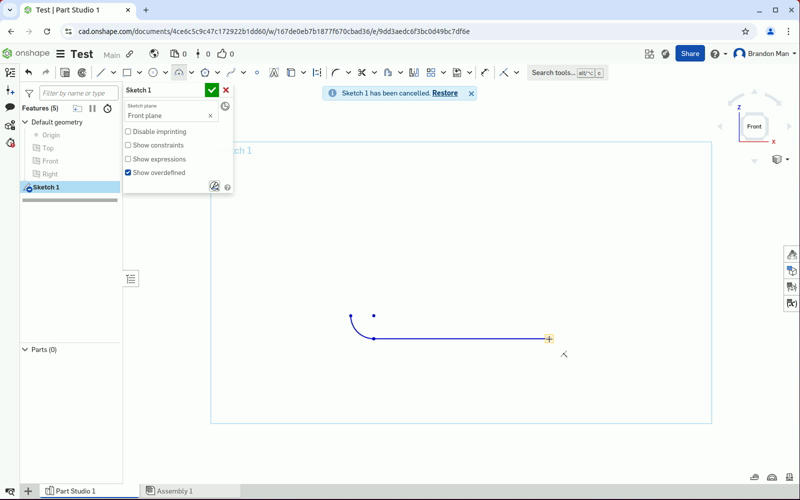
key_down(shift)
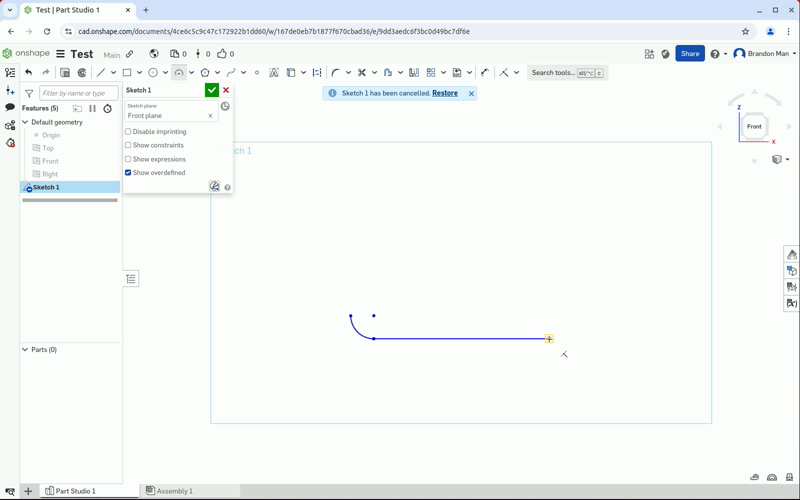
mouse_move(570, 315)
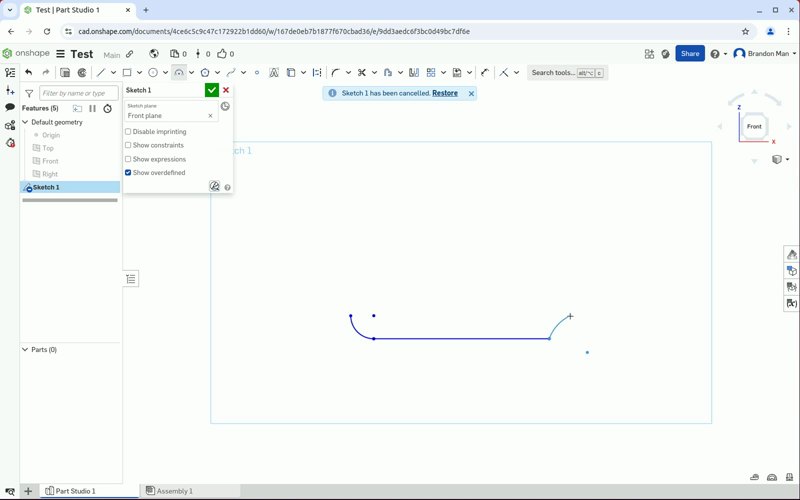
click(570, 315)
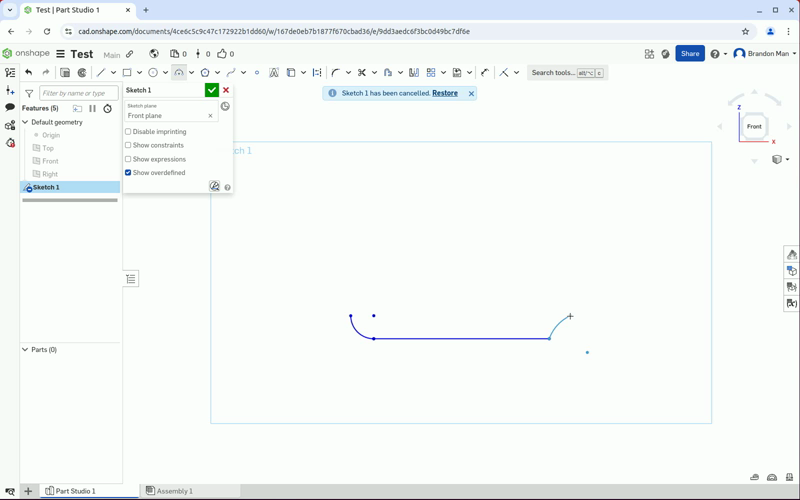
mouse_move(564, 331)
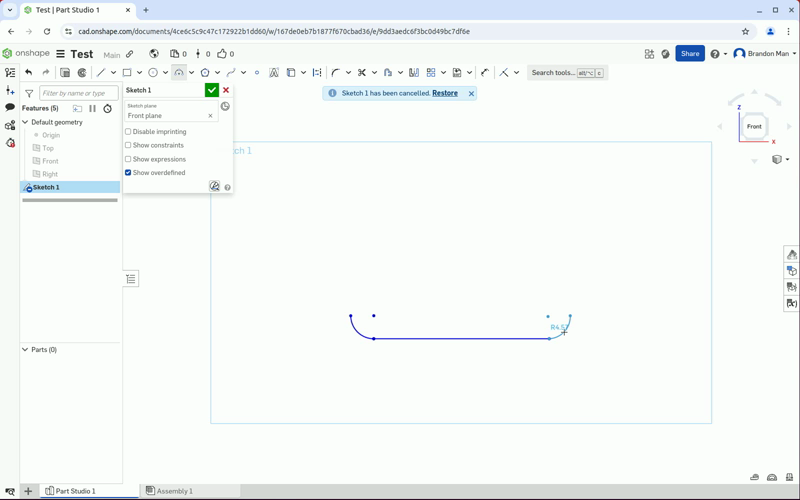
click(564, 331)
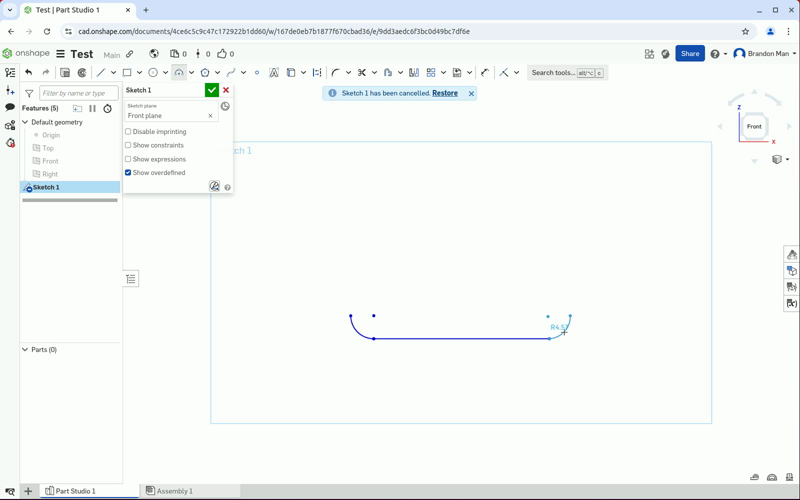
key_up(shift)
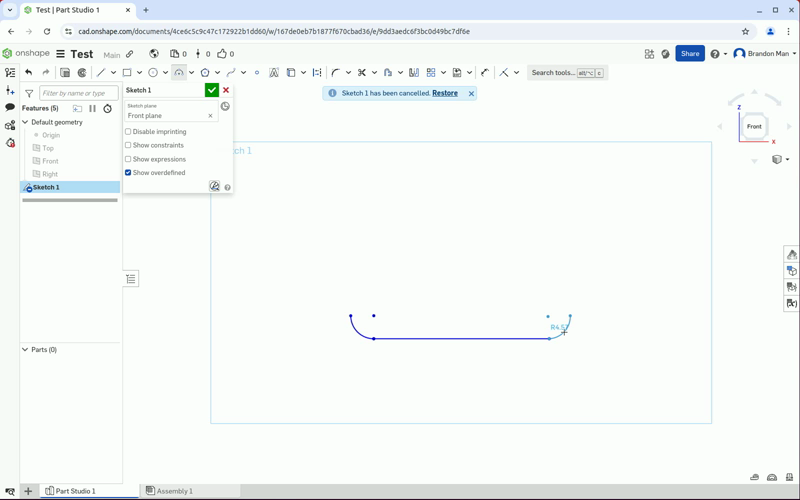
key(esc)
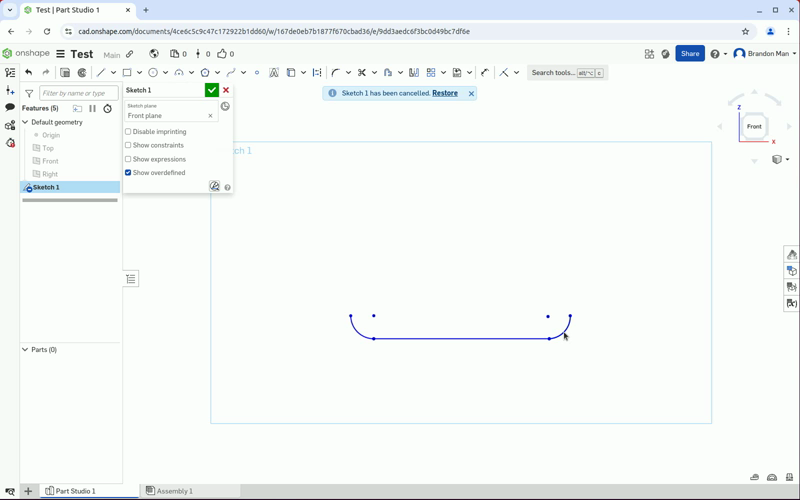
key(l)
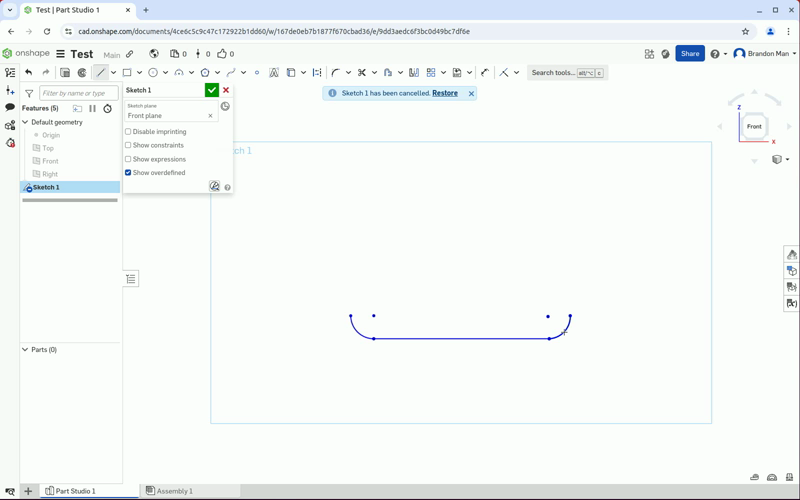
mouse_move(570, 315)
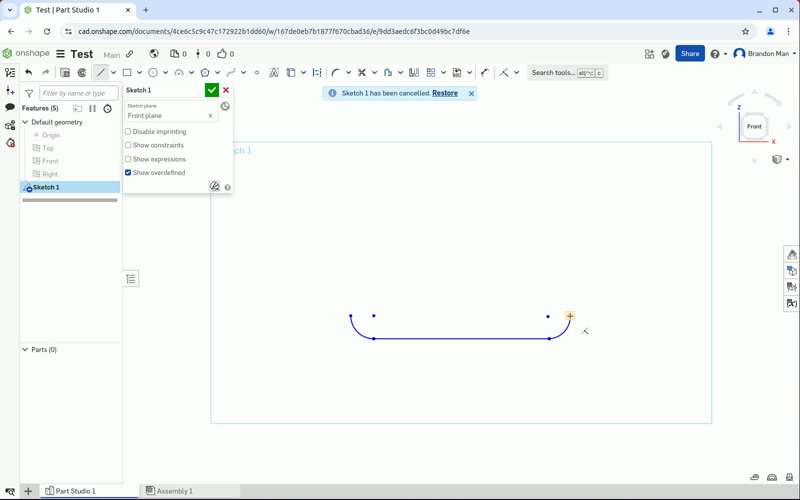
click(570, 315)
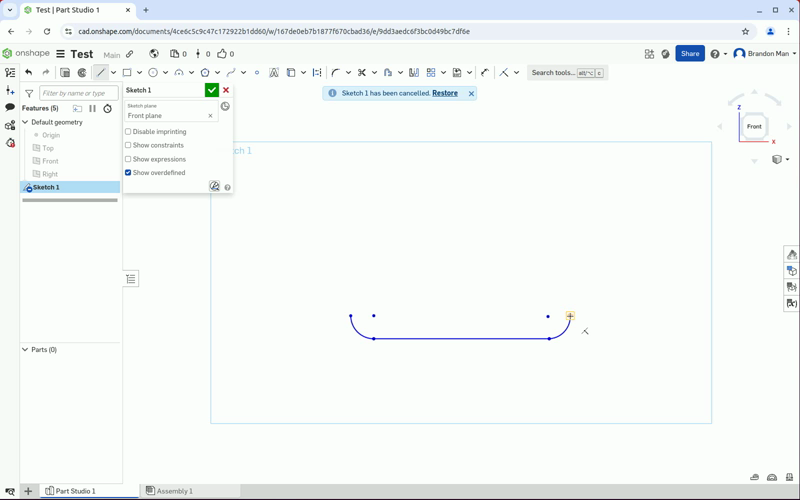
key_down(shift)
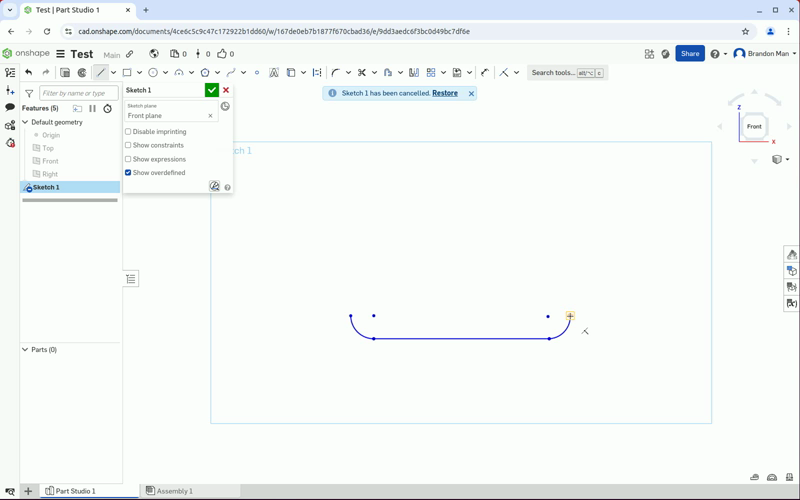
mouse_move(570, 251)
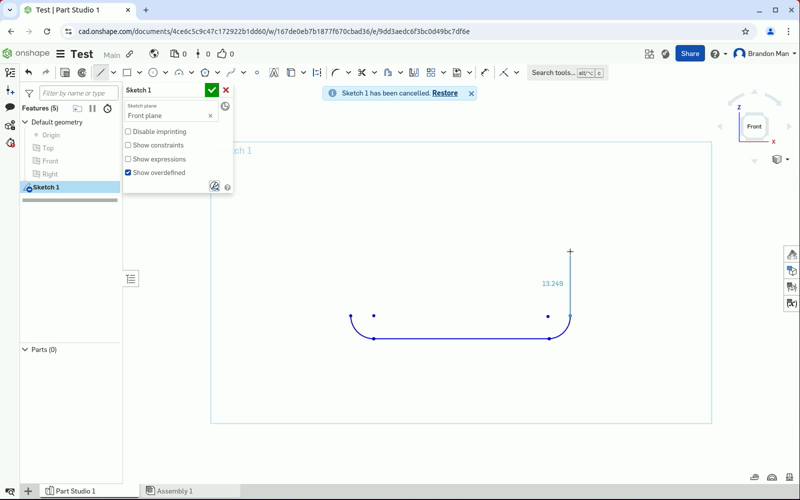
click(570, 251)
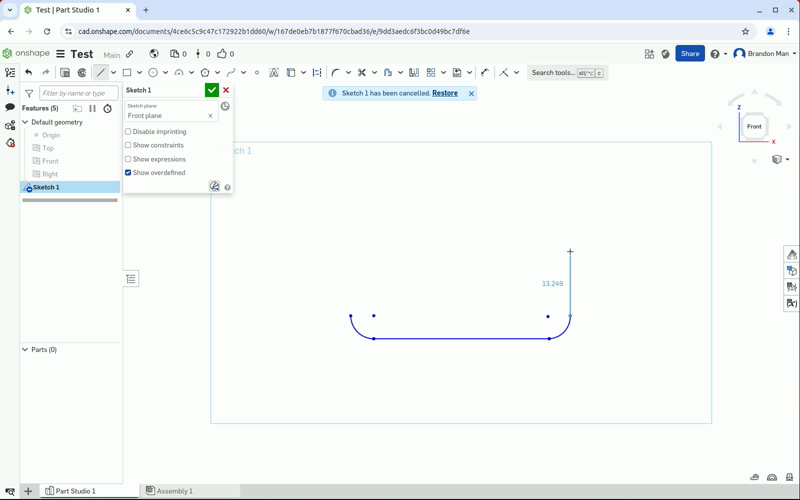
key_up(shift)
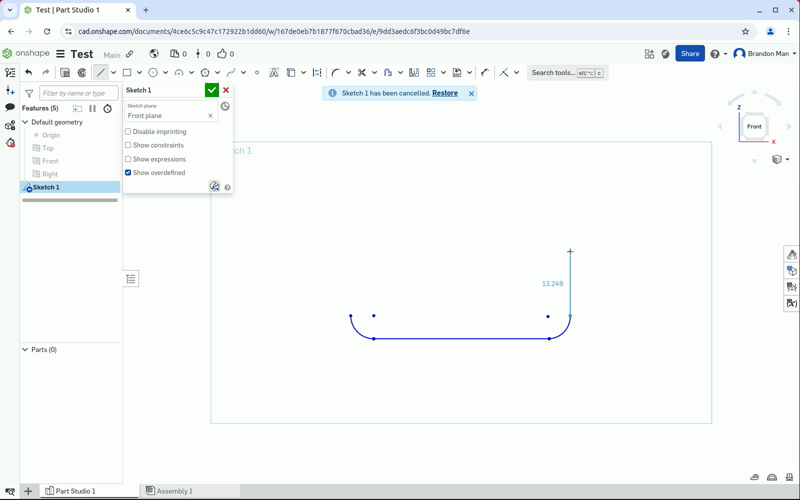
key(esc)
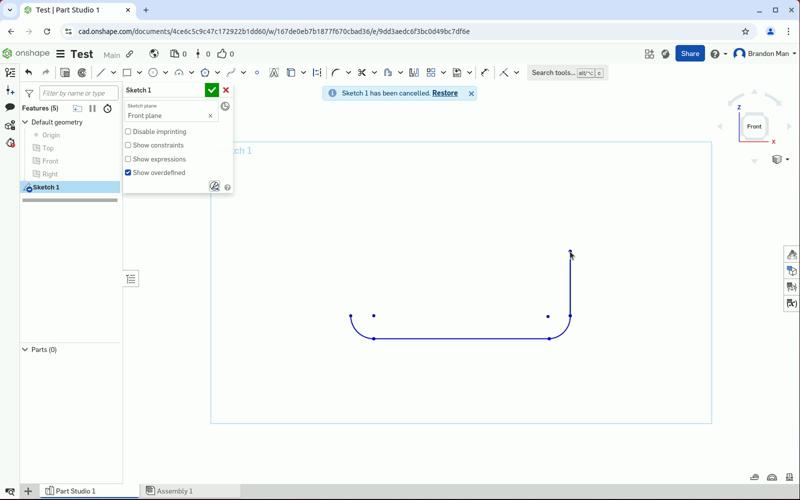
key(a)
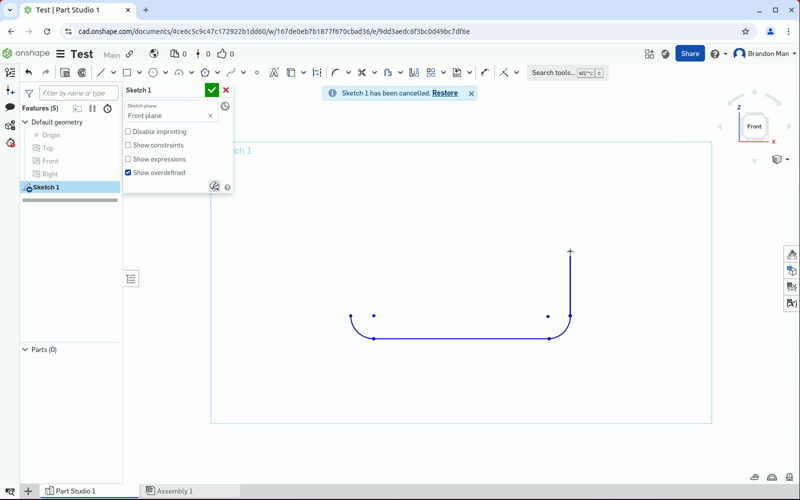
mouse_move(570, 251)
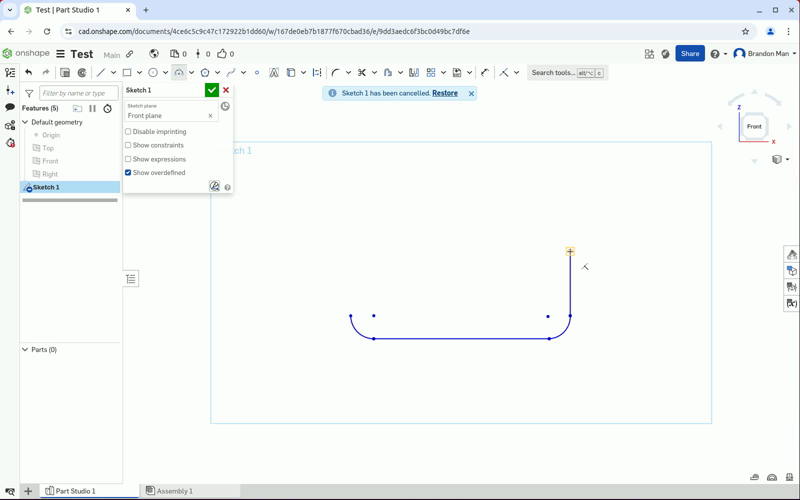
click(570, 251)
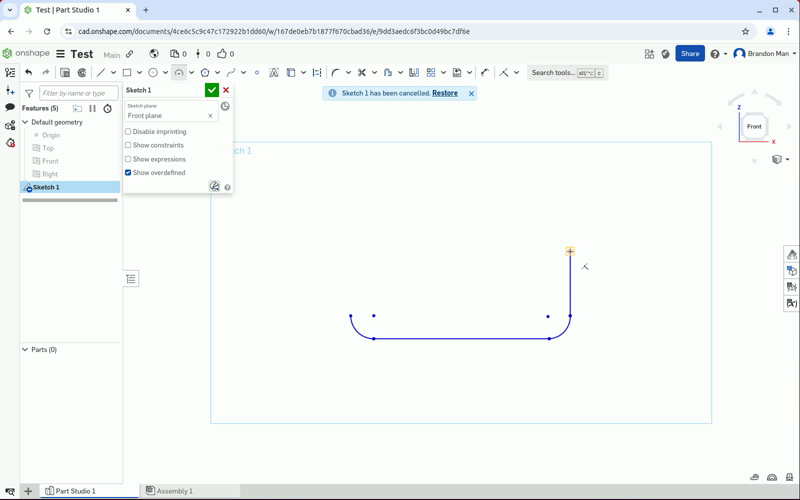
key_down(shift)
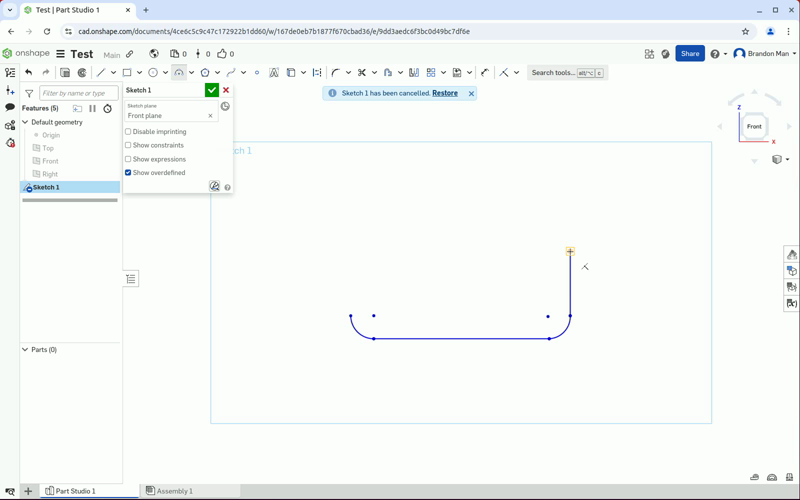
mouse_move(549, 228)
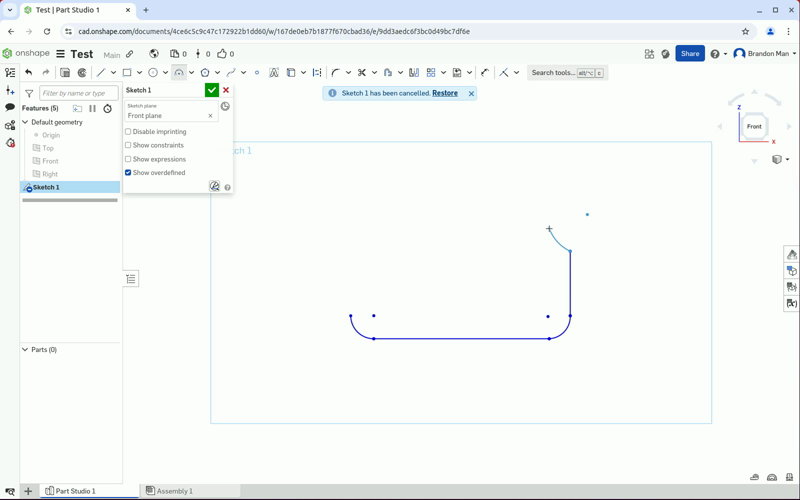
click(549, 228)
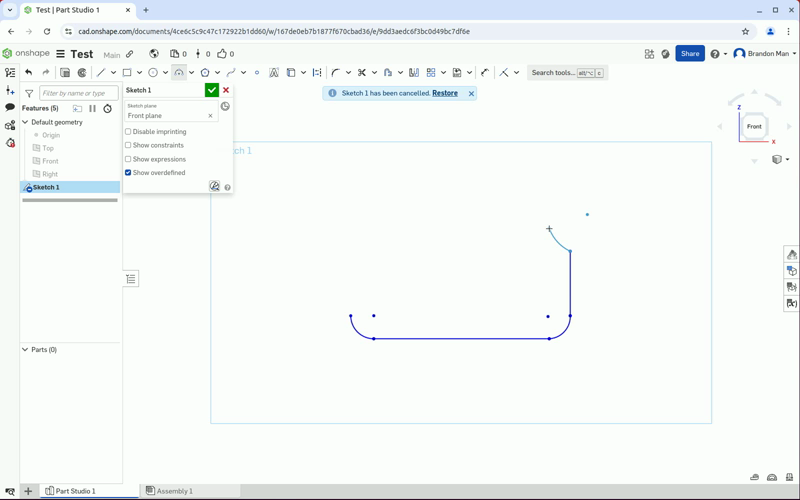
mouse_move(564, 235)
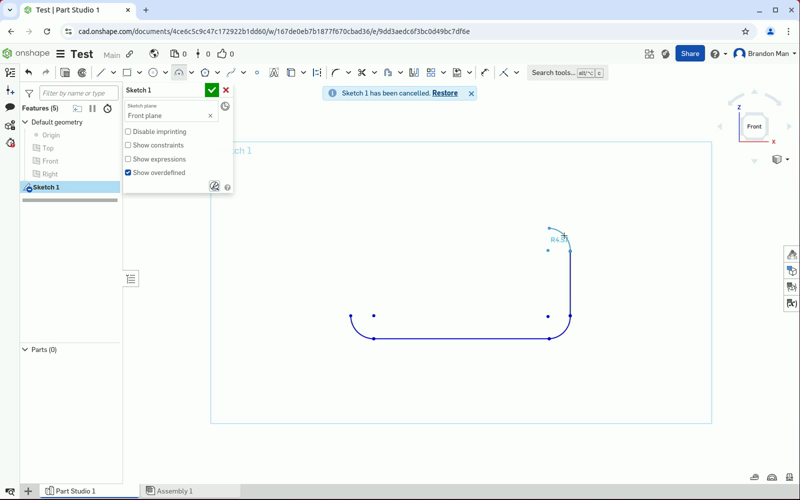
click(564, 235)
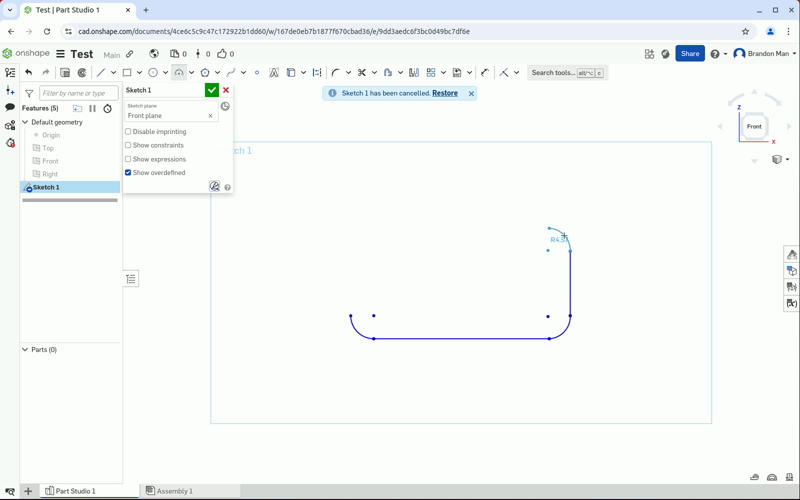
key_up(shift)
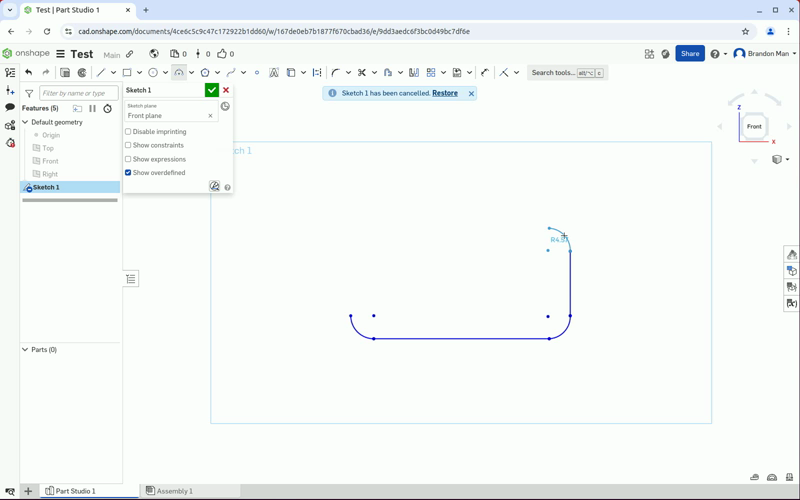
key(esc)
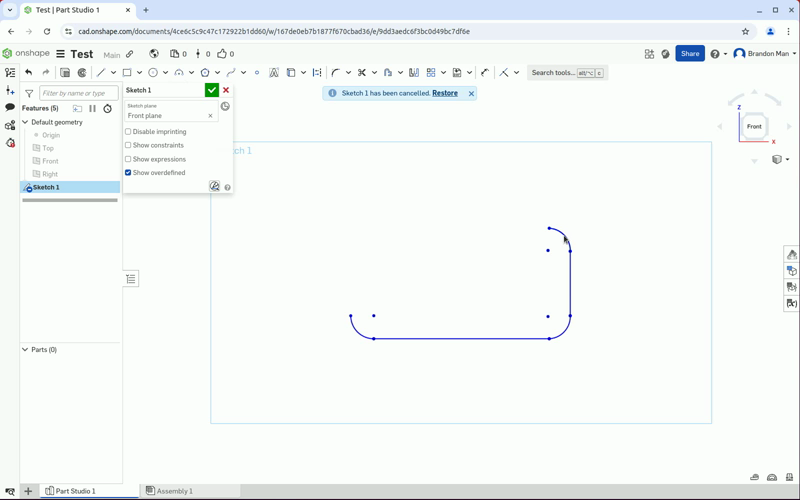
key(l)
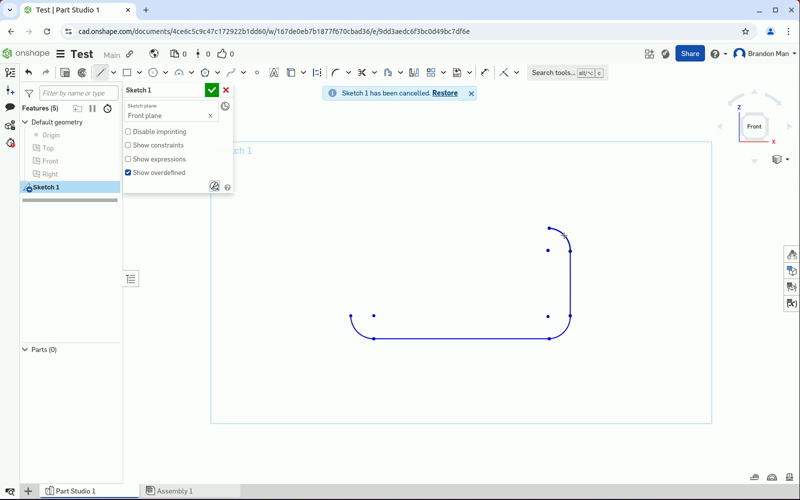
mouse_move(549, 228)
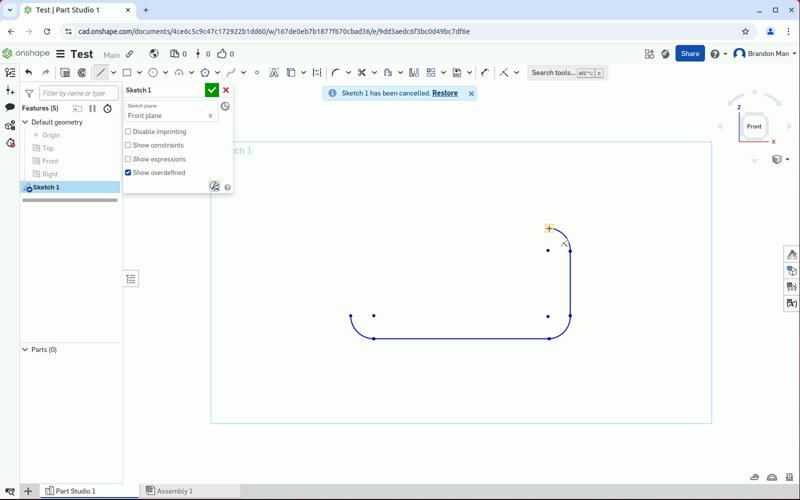
click(549, 228)
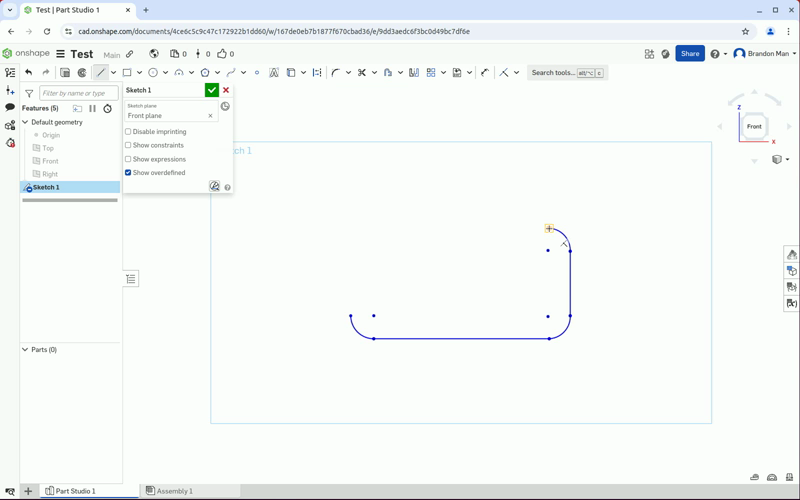
key_down(shift)
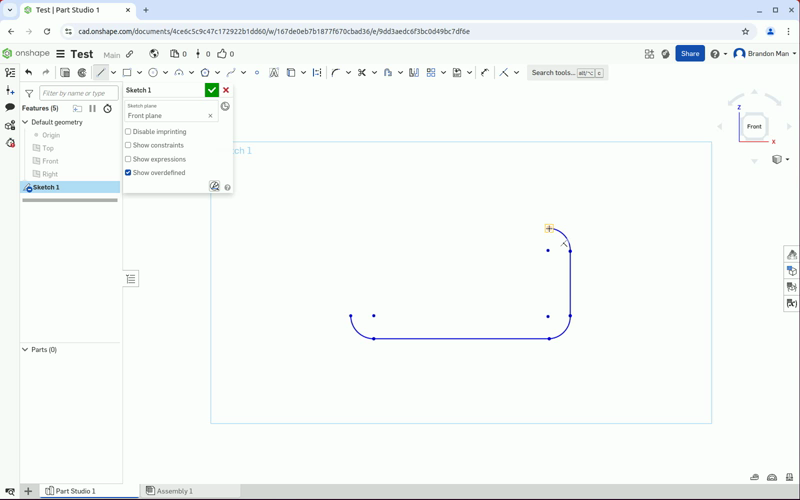
mouse_move(579, 228)
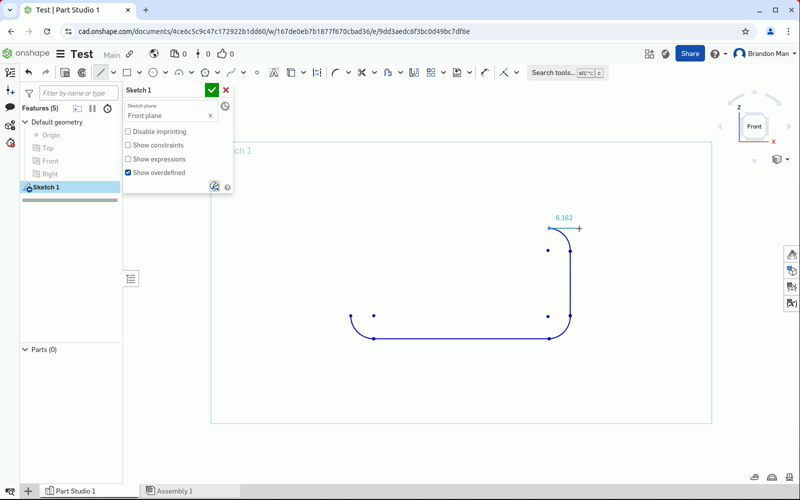
mouse_move(521, 228)
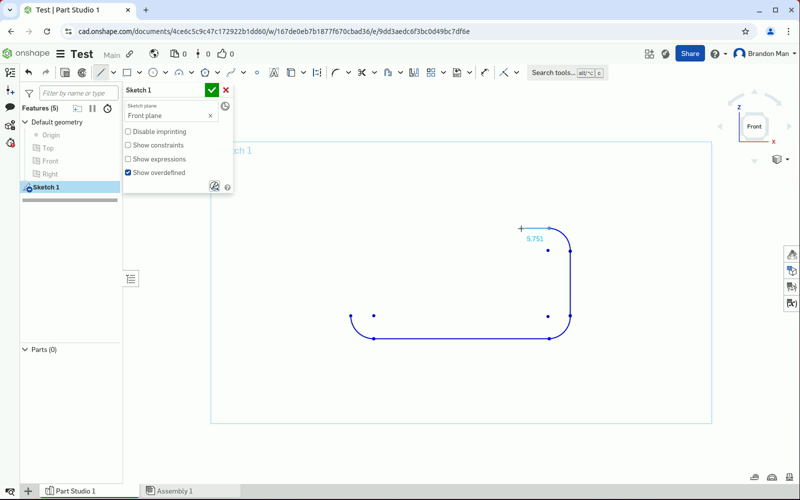
click(521, 228)
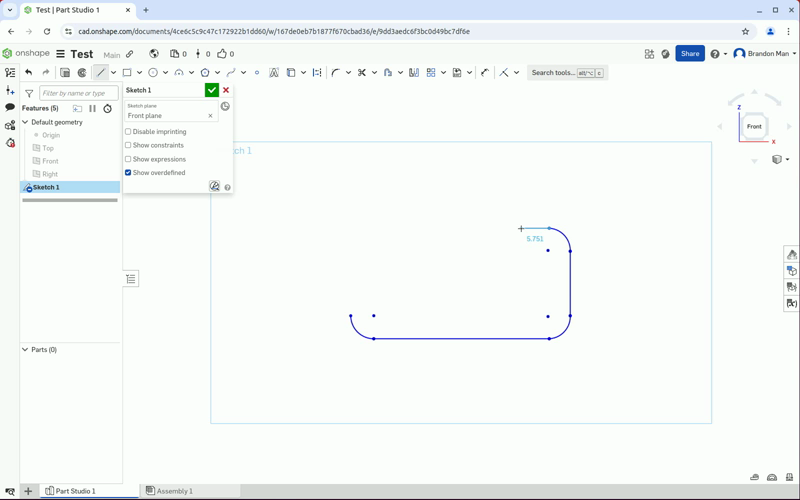
key_up(shift)
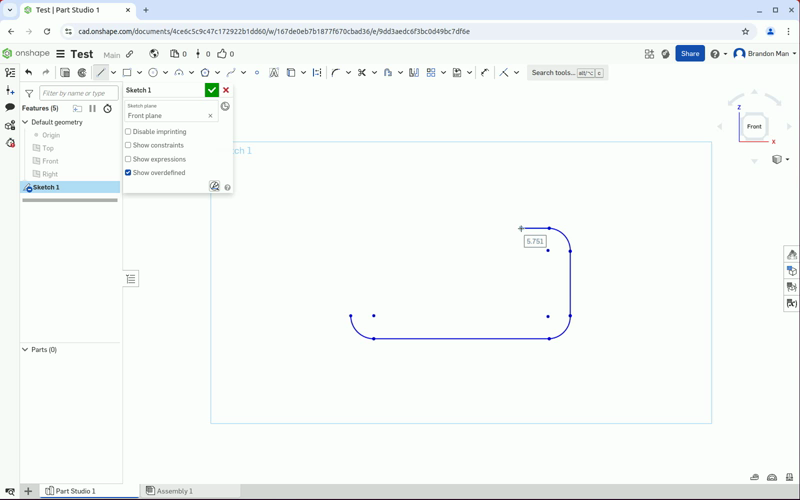
key_down(shift)
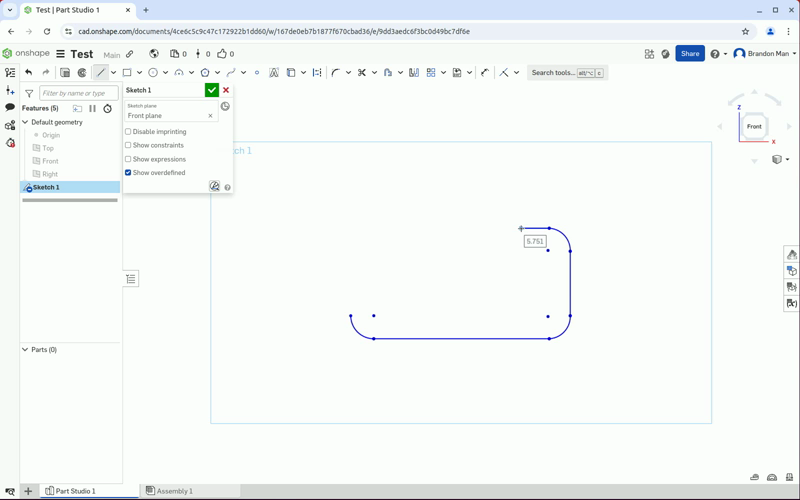
mouse_move(419, 228)
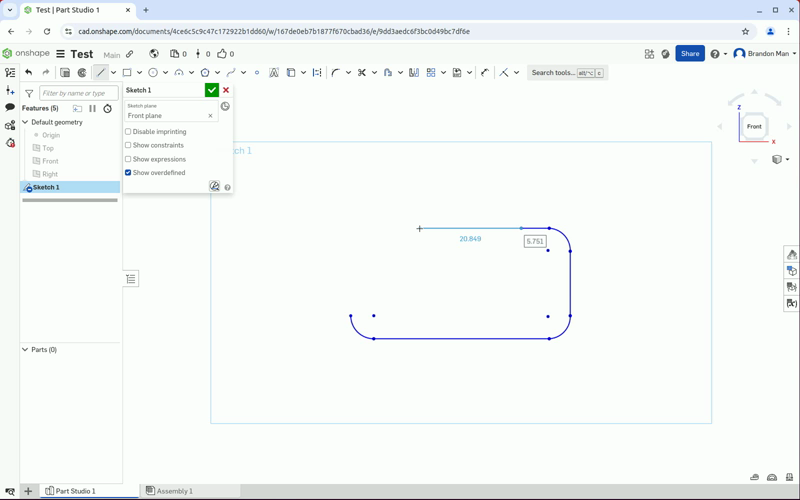
click(419, 228)
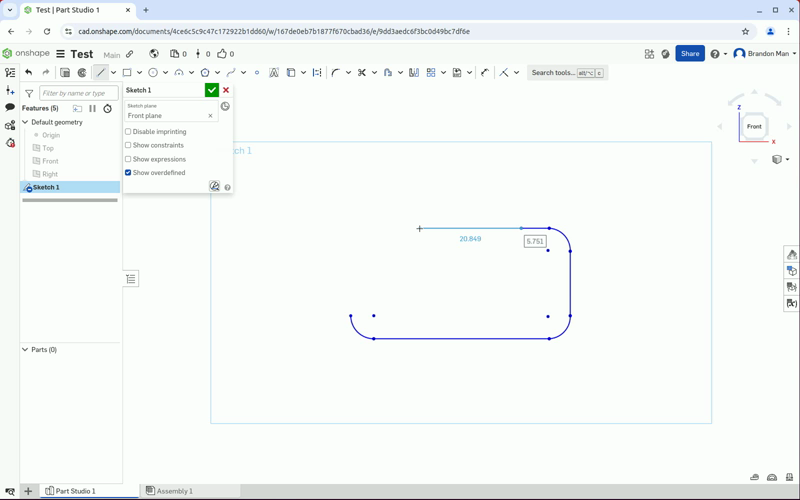
key_up(shift)
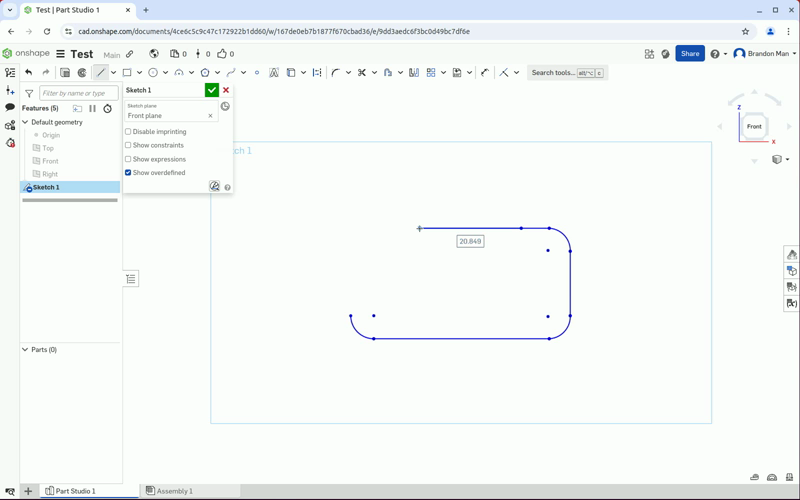
key_down(shift)
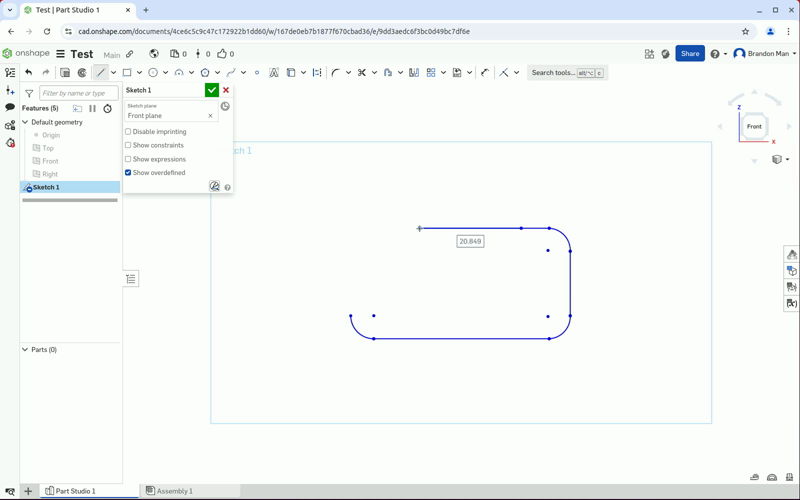
mouse_move(450, 228)
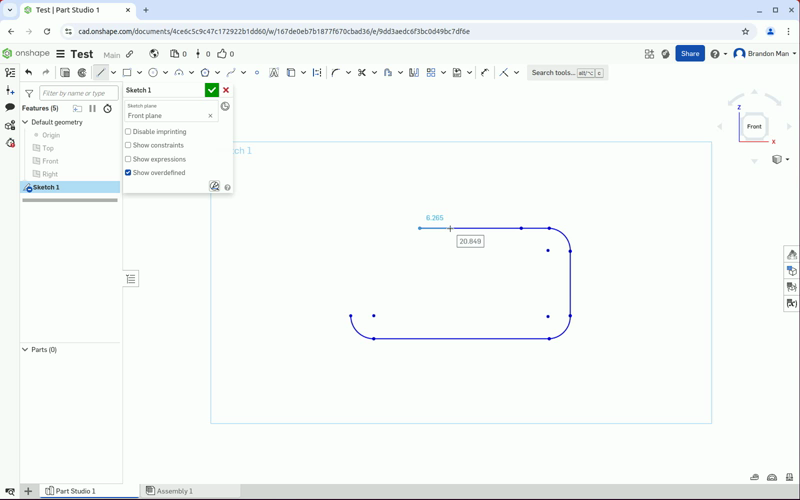
mouse_move(373, 228)
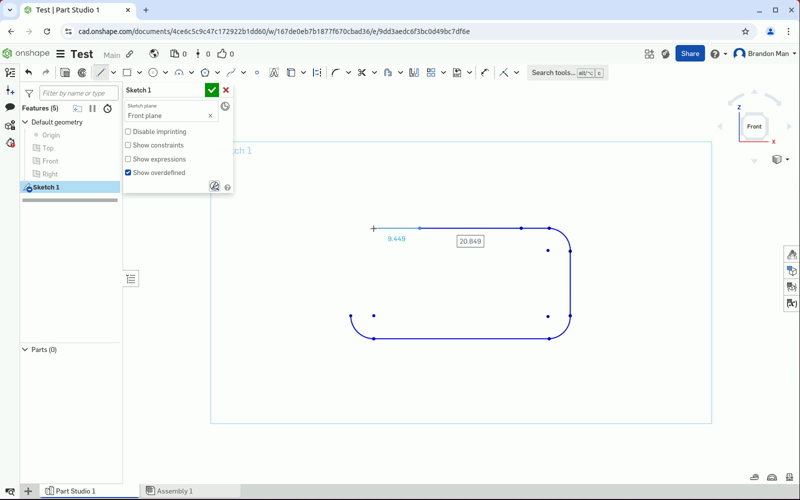
click(373, 228)
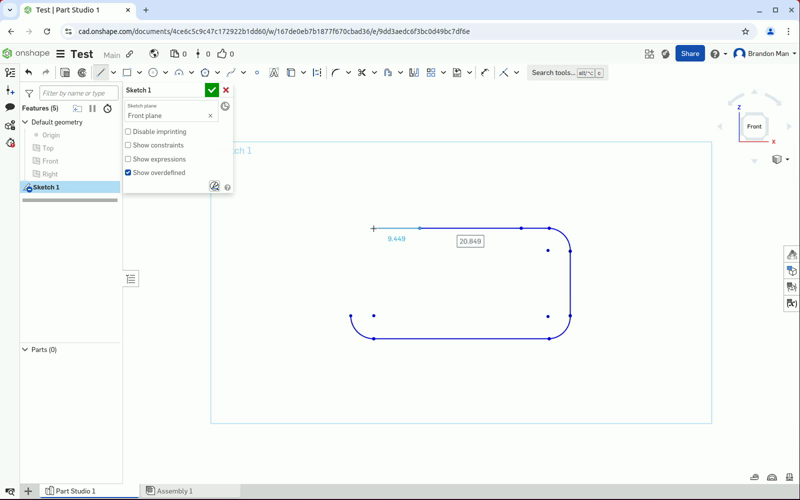
key_up(shift)
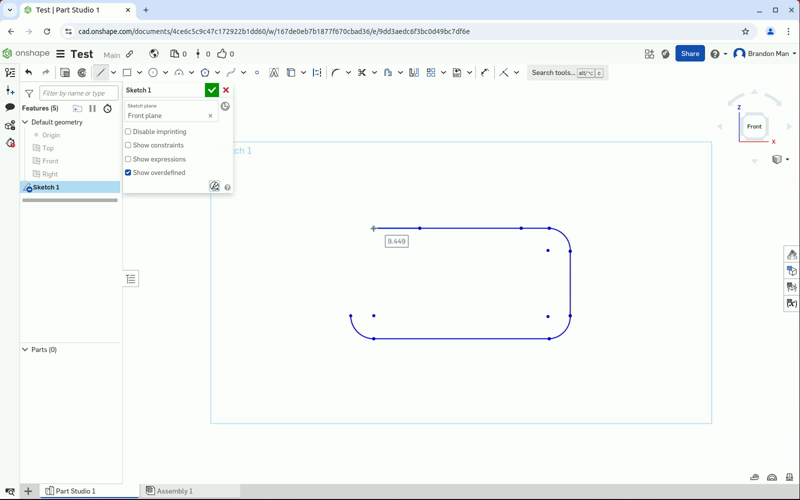
key(esc)
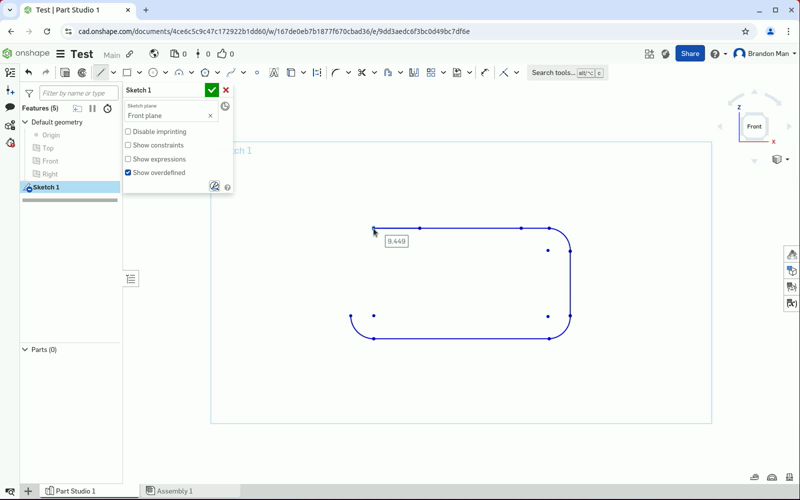
key(a)
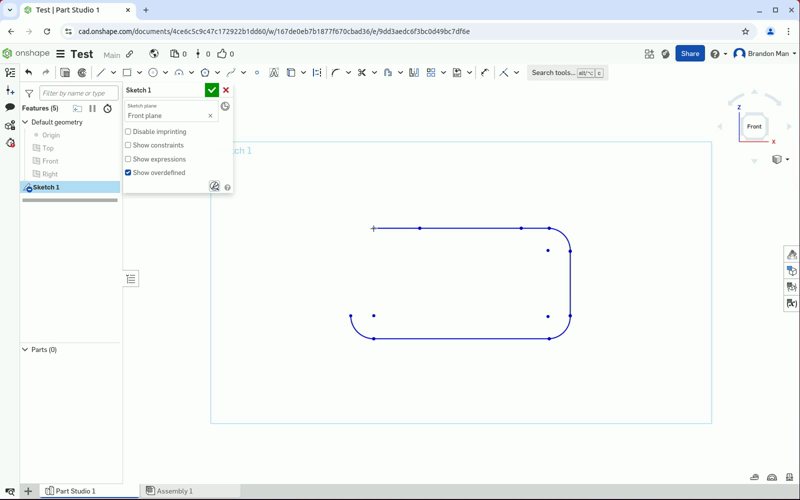
mouse_move(373, 228)
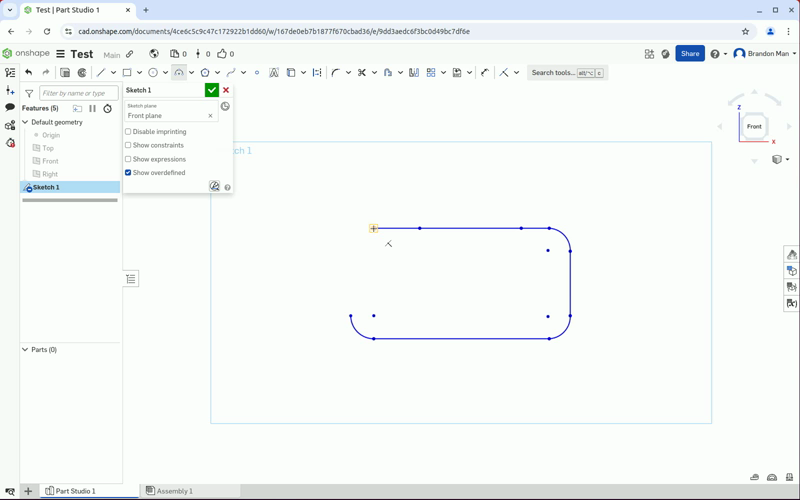
click(373, 228)
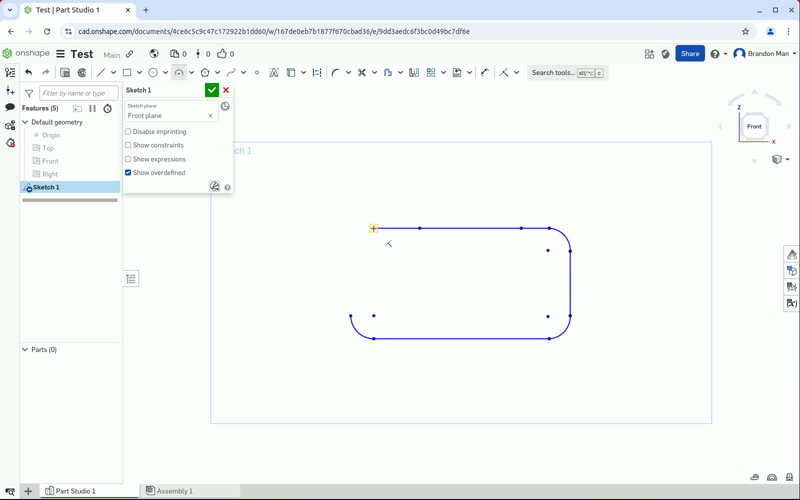
key_down(shift)
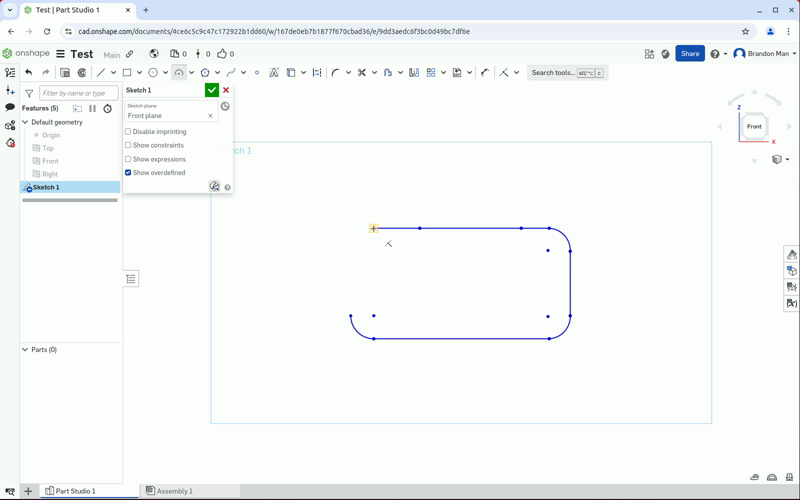
mouse_move(350, 251)
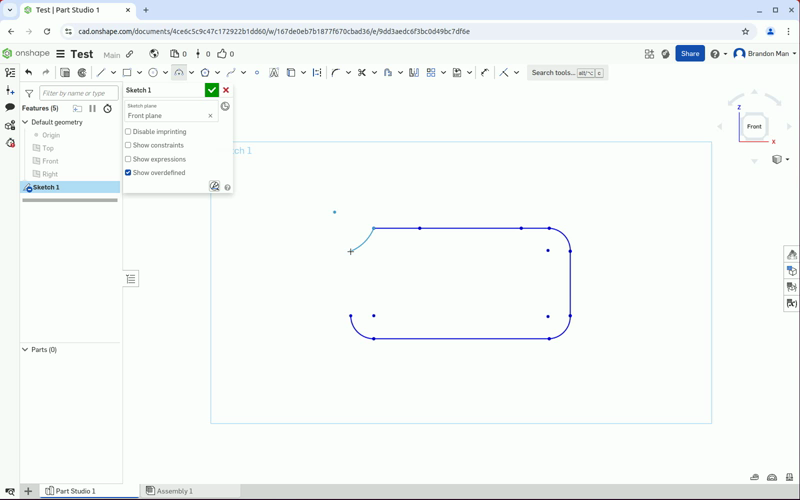
click(350, 251)
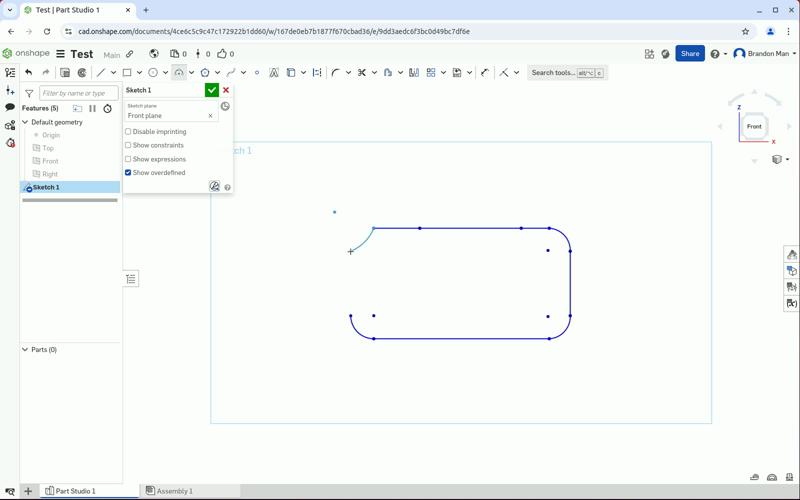
mouse_move(357, 234)
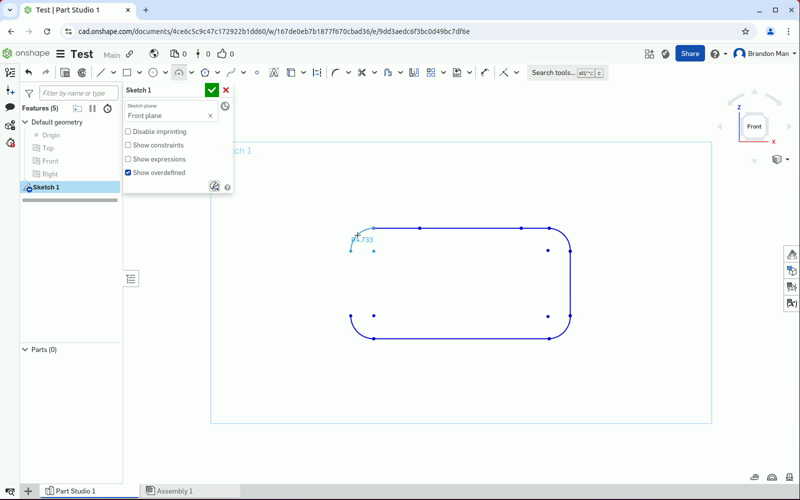
click(357, 234)
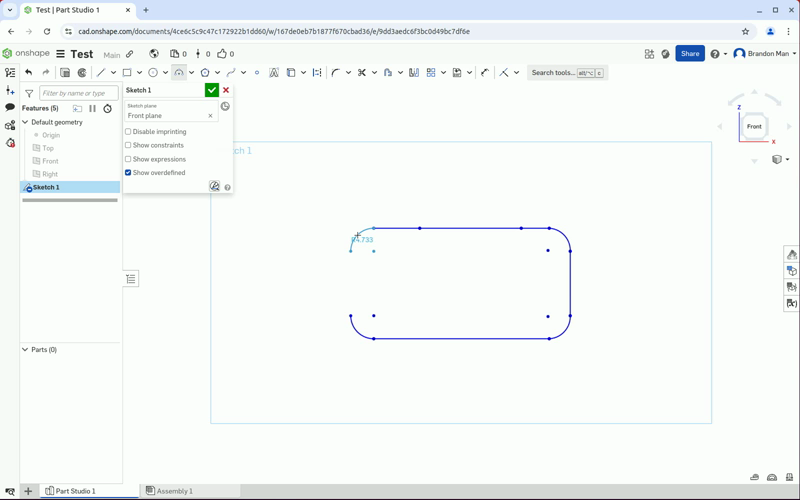
key_up(shift)
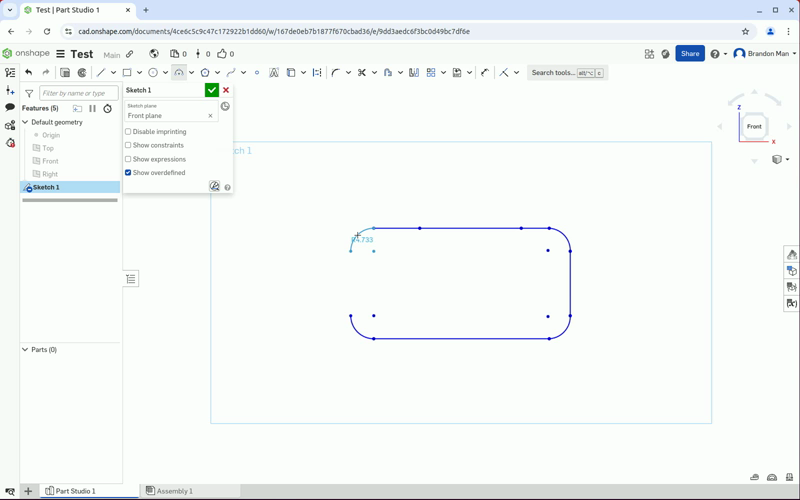
key(esc)
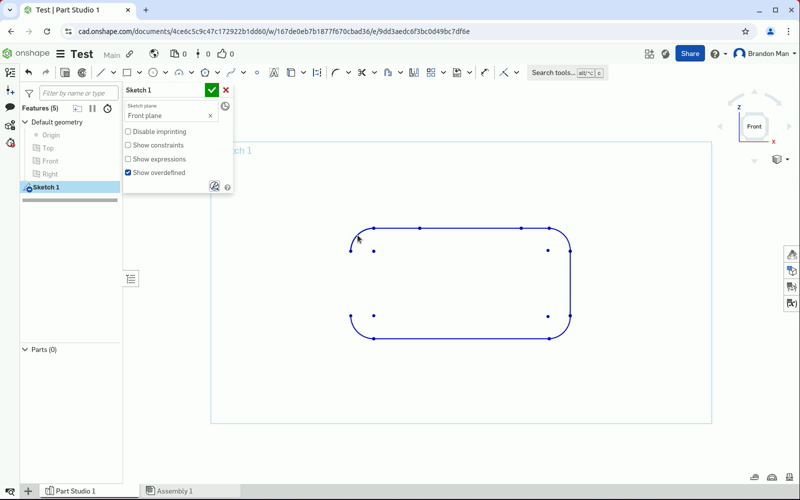
key(l)
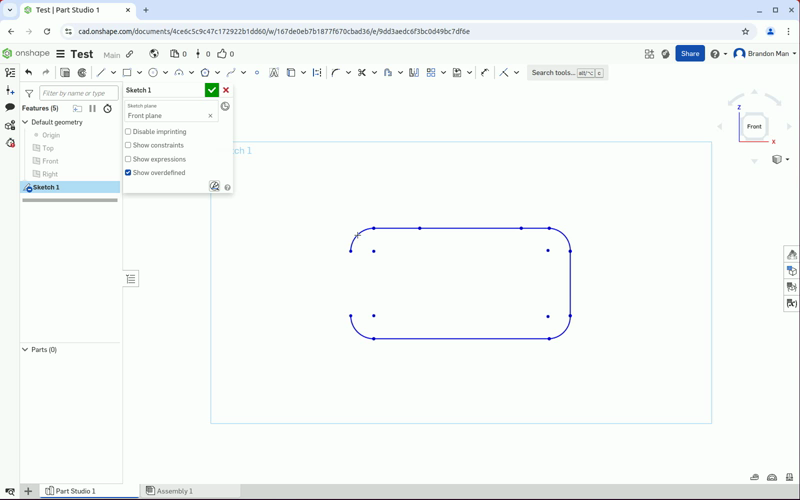
mouse_move(350, 251)
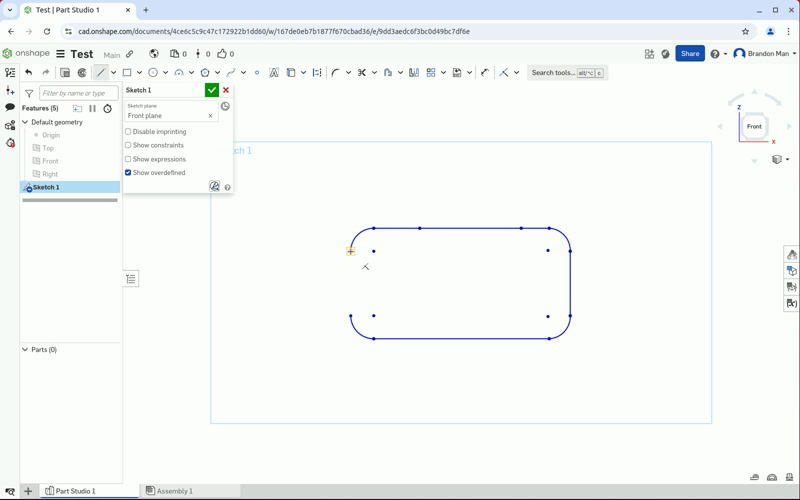
click(350, 251)
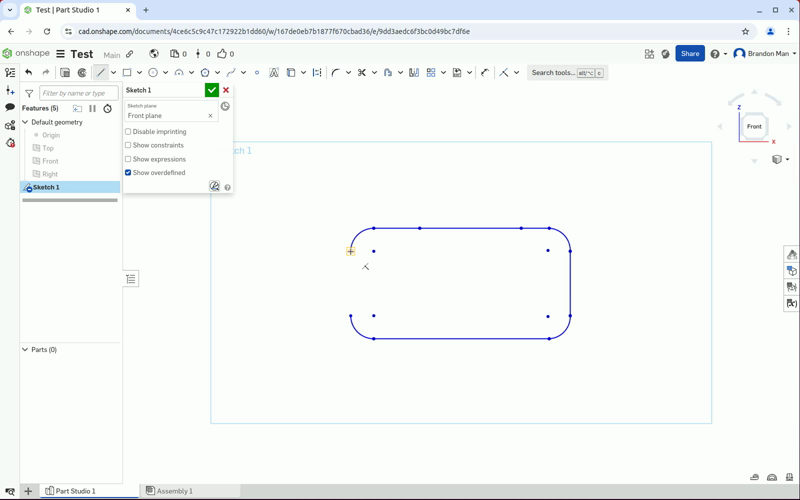
key_down(shift)
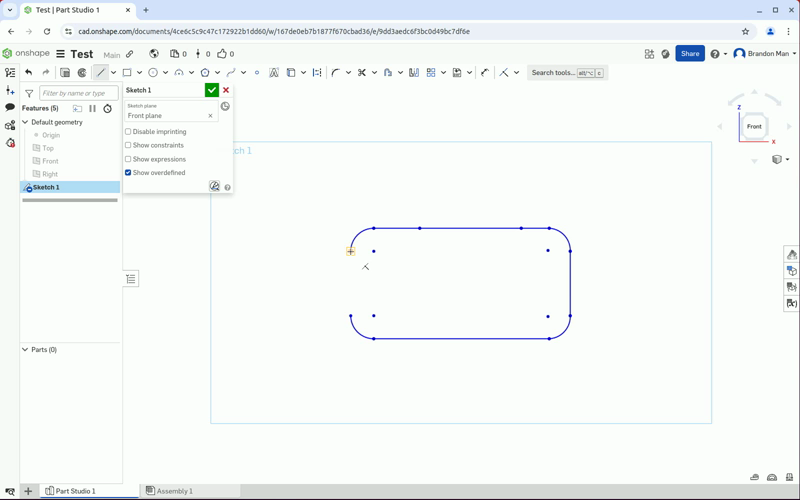
mouse_move(350, 315)
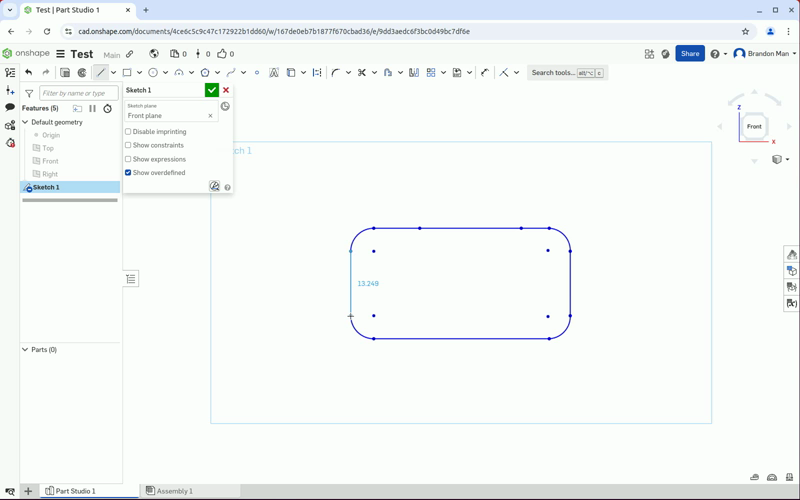
key_up(shift)
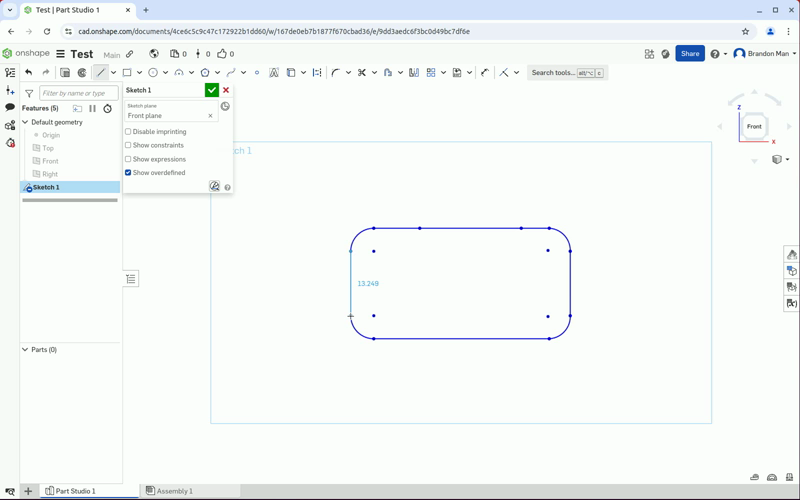
click(350, 315)
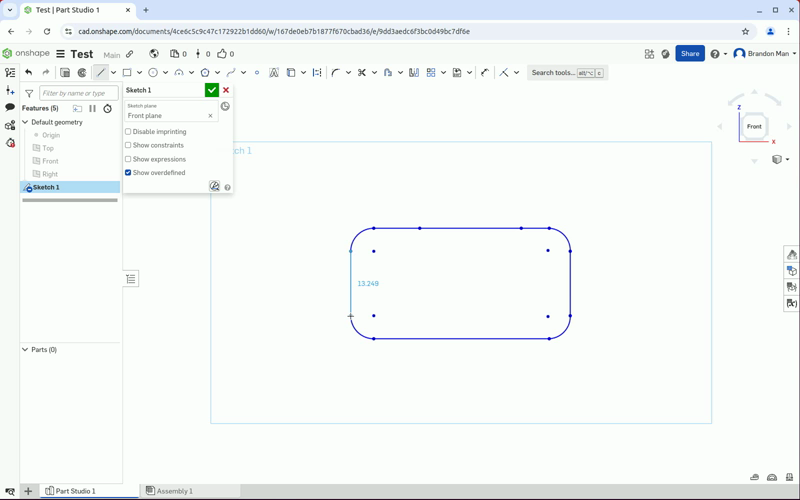
key(esc)
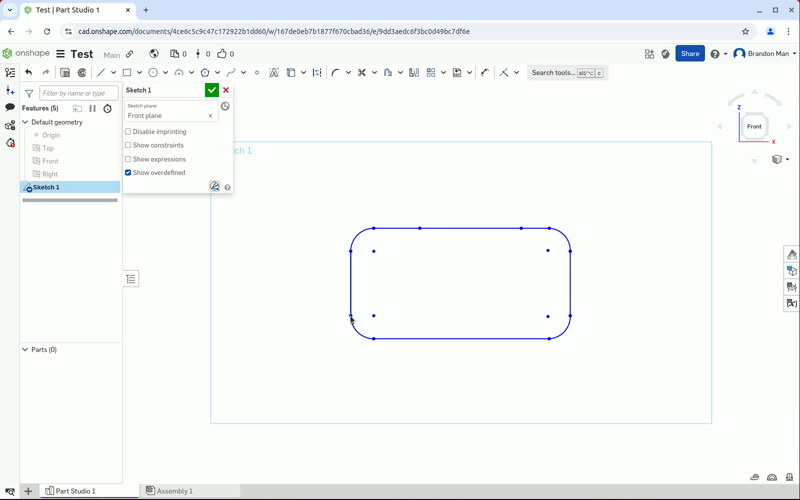
mouse_move(480, 297)
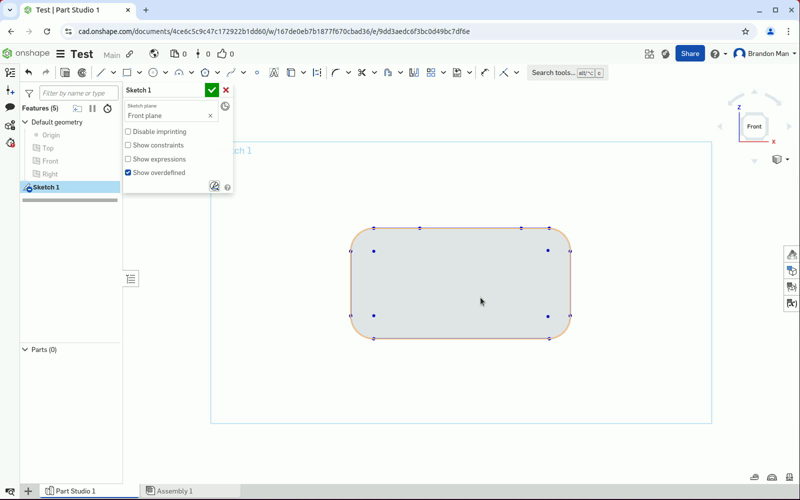
click(480, 297)
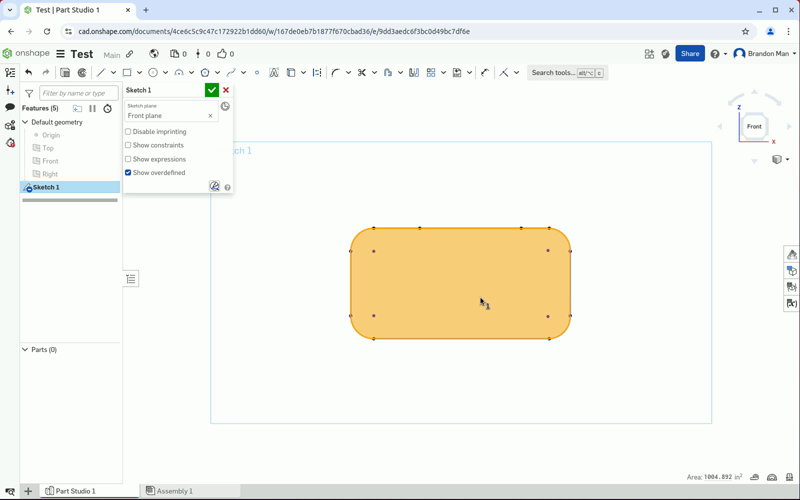
mouse_move(73, 352)
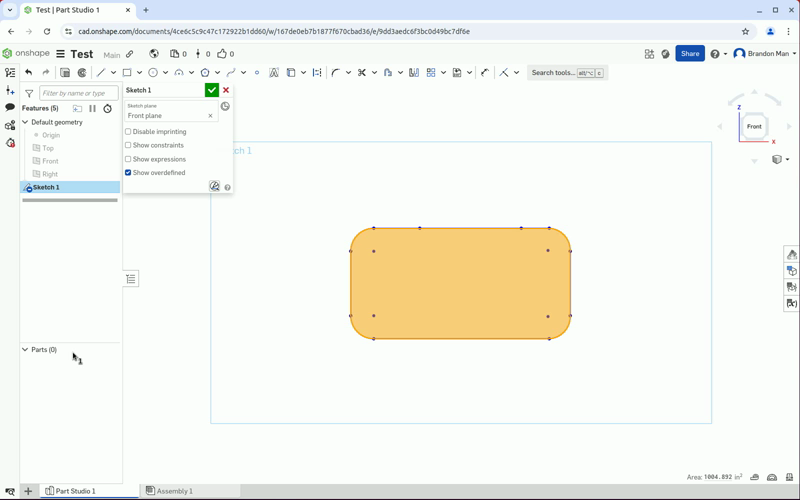
key(shift+y)
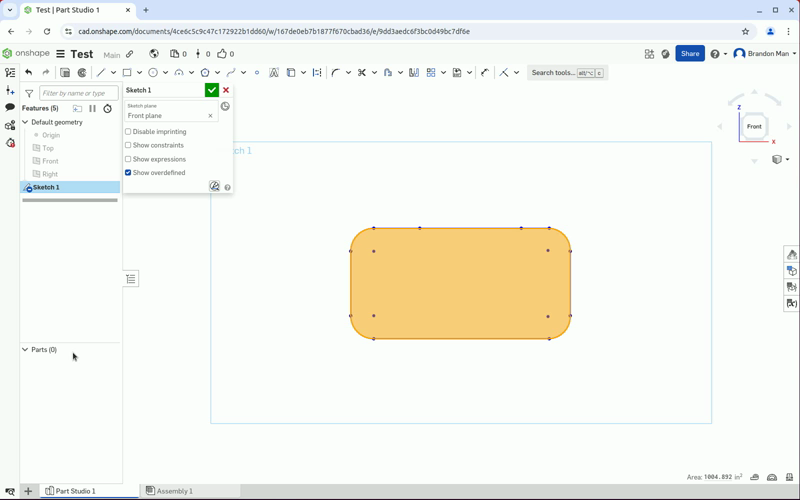
key(shift+e)
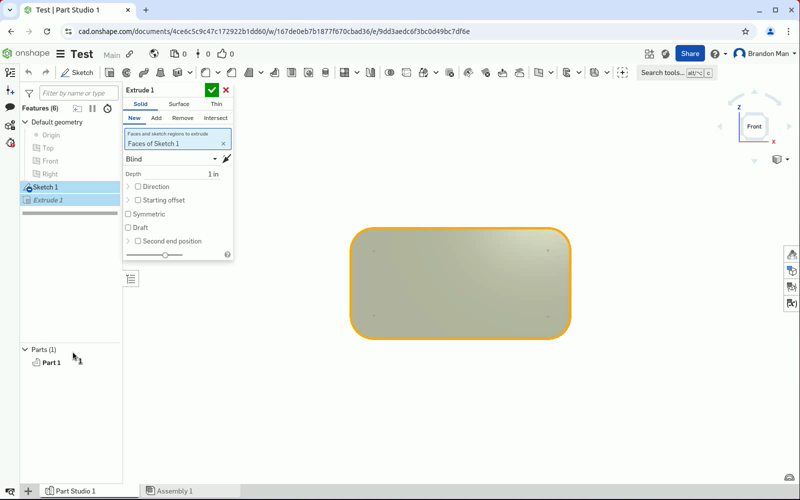
mouse_move(143, 106)
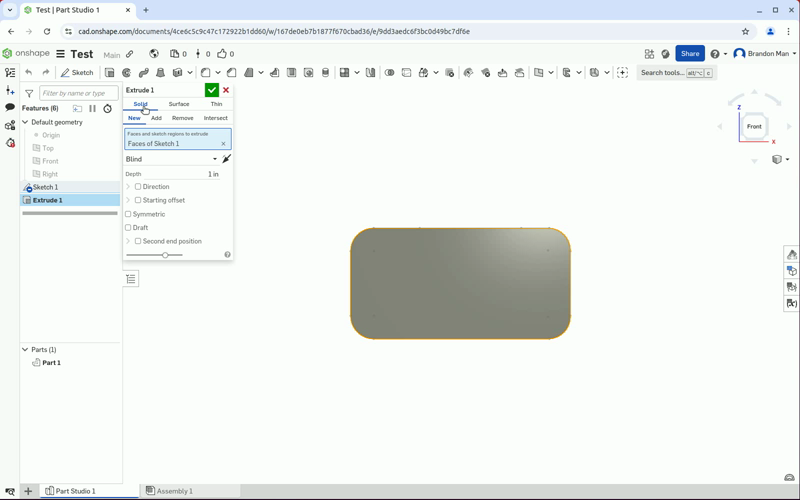
click(143, 106)
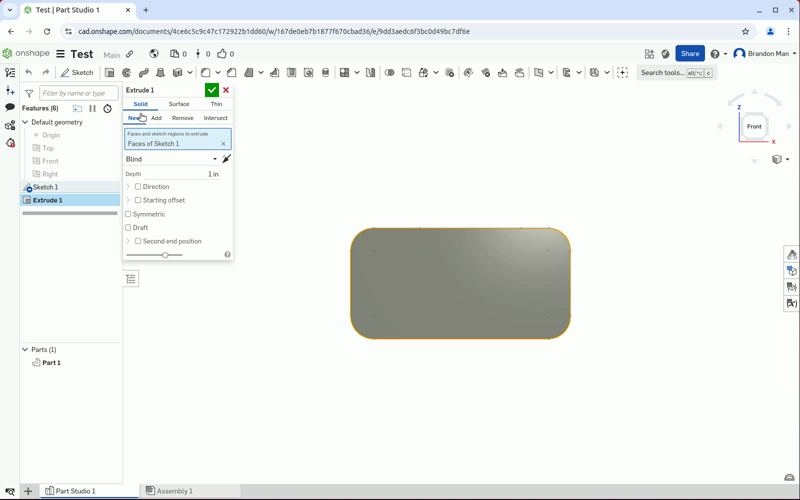
mouse_move(137, 120)
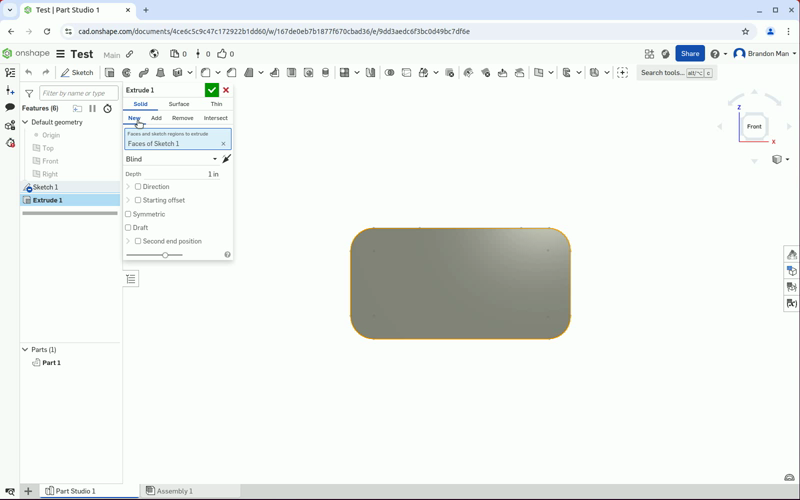
click(137, 120)
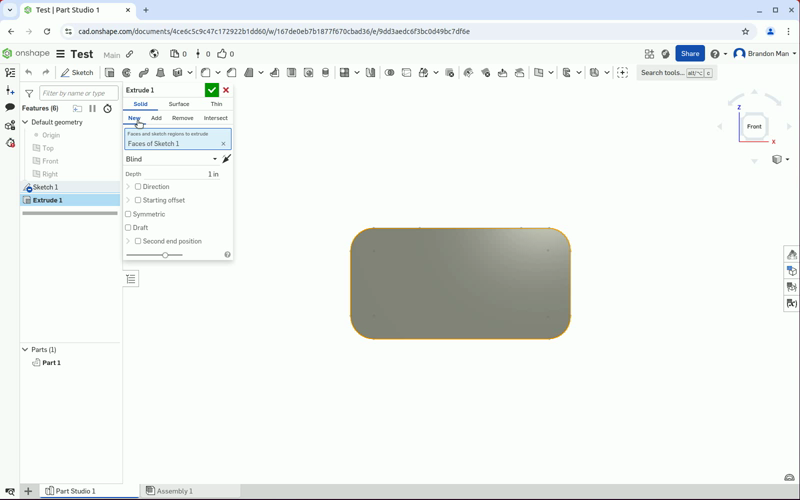
key(tab, 4)
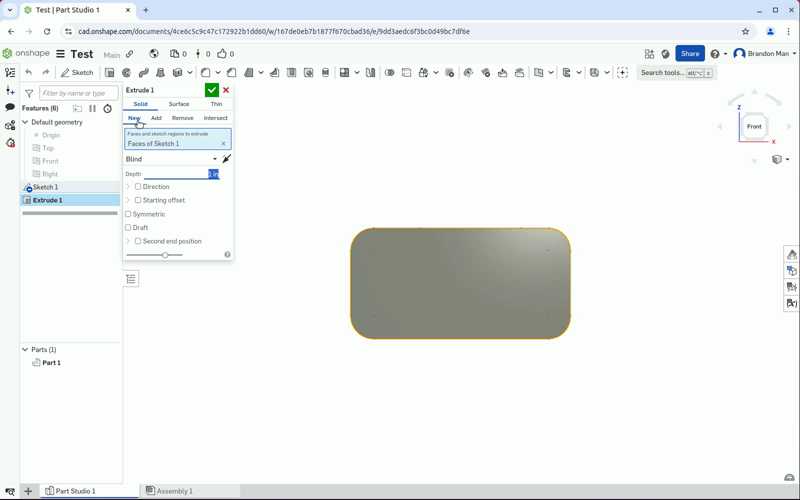
text(22.626)
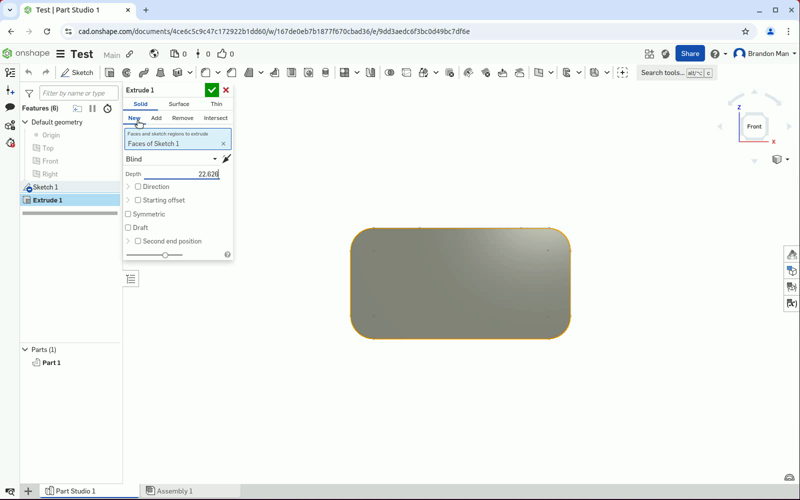
key(tab, 3)
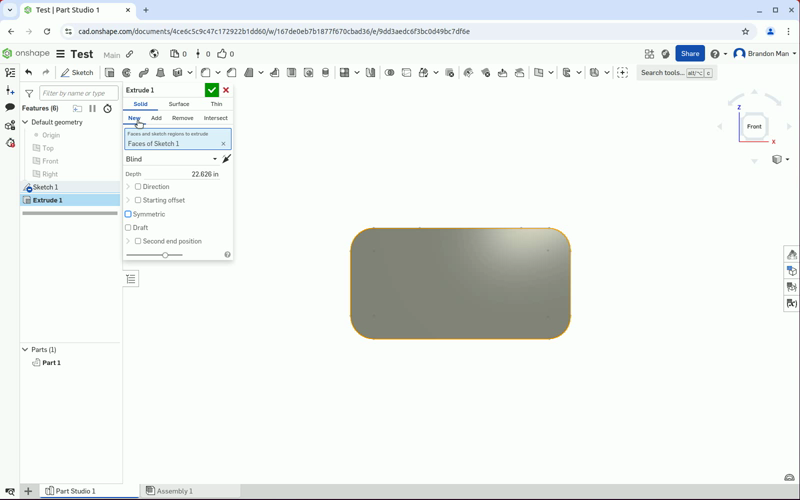
key(space)
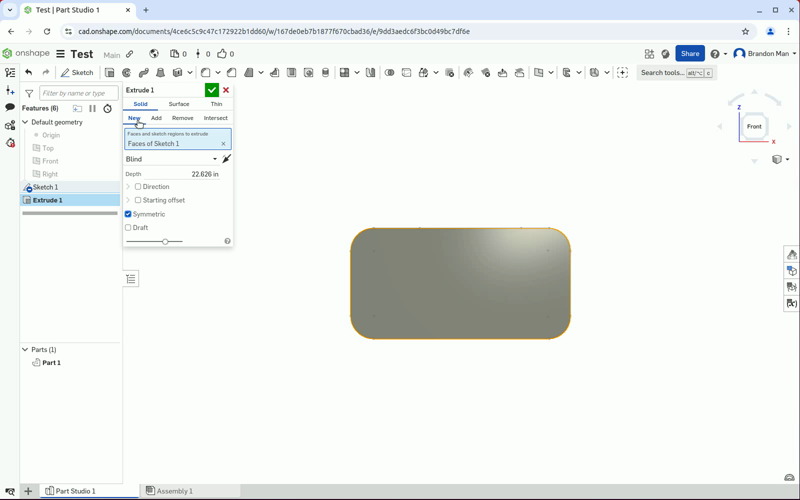
key(enter)
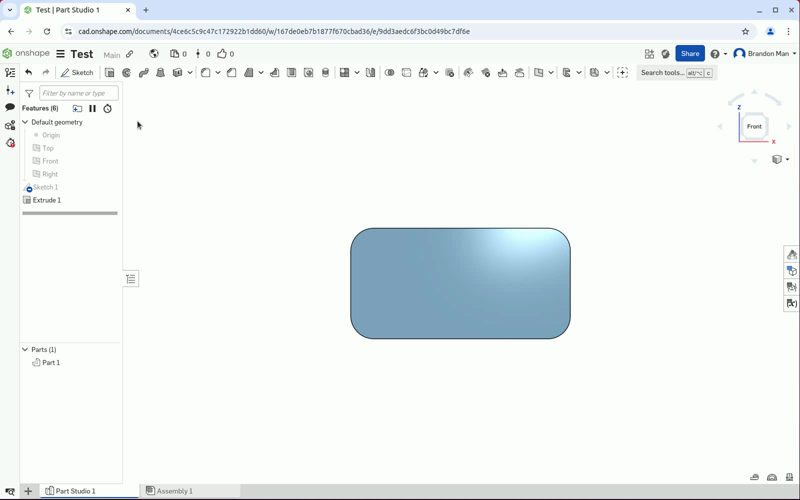
key(shift+h)
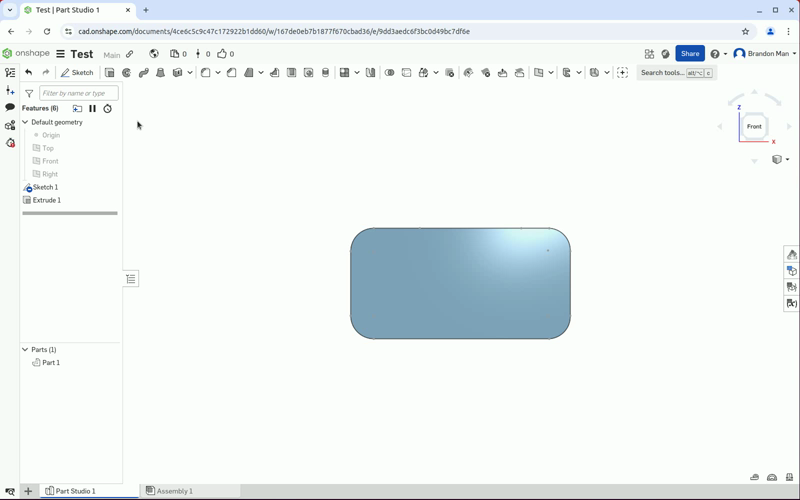
key(shift+h)
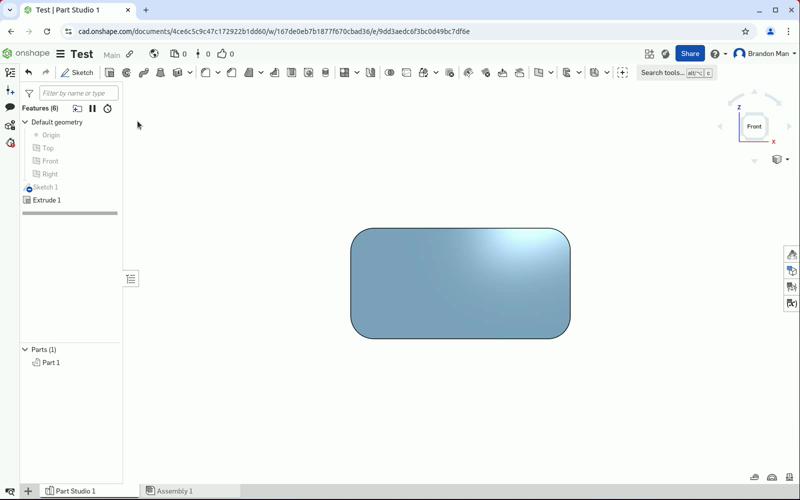
mouse_move(73, 189)
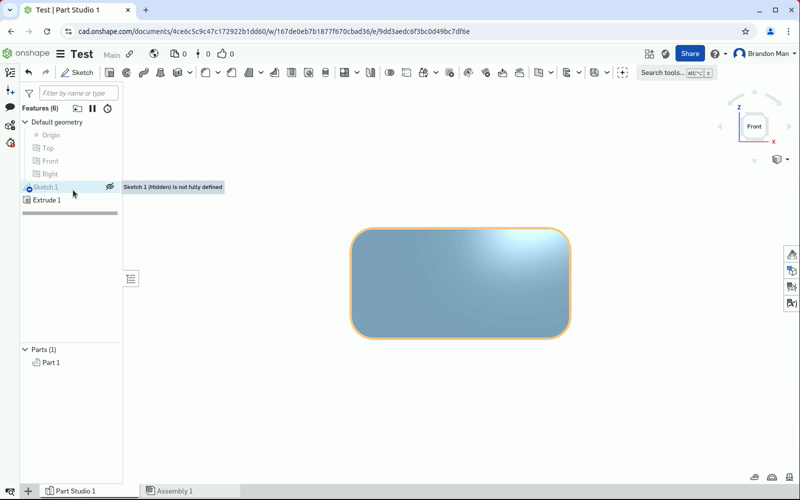
click(73, 189)
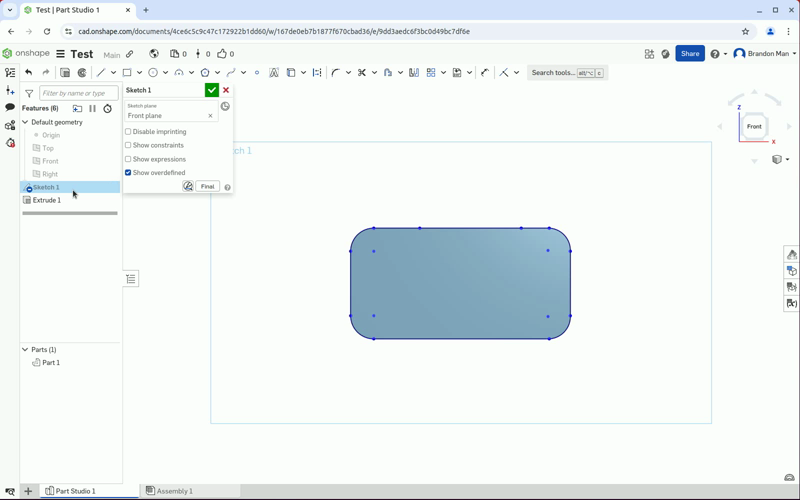
mouse_move(229, 92)
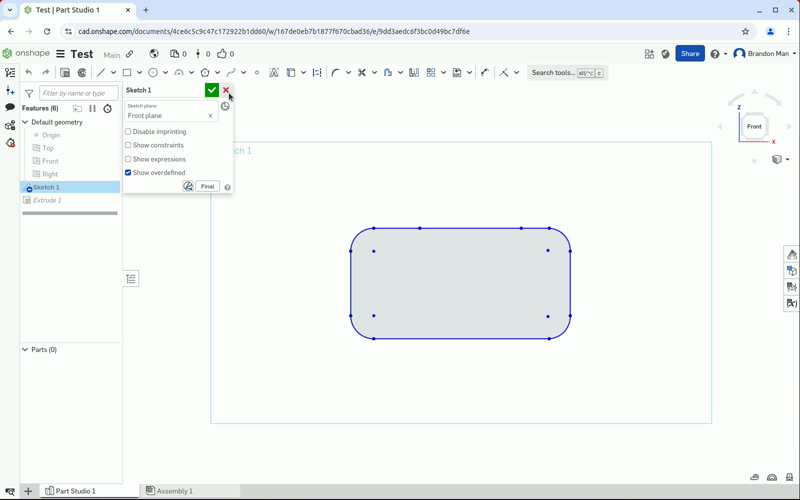
click(229, 92)
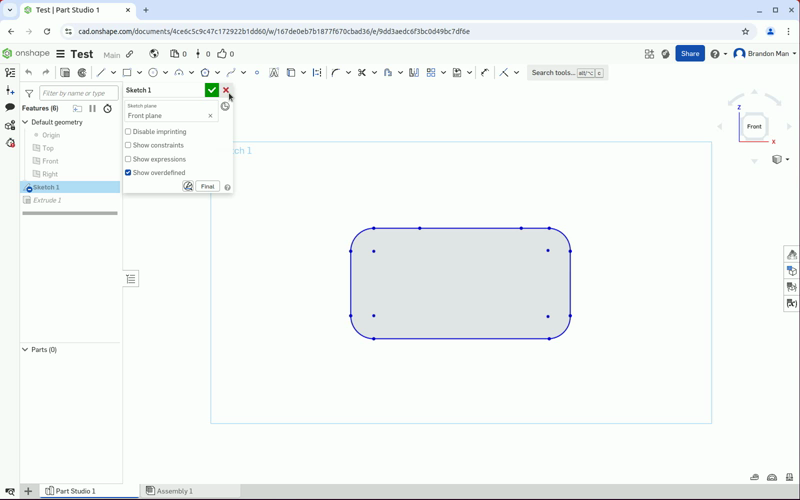
key(shift+s)
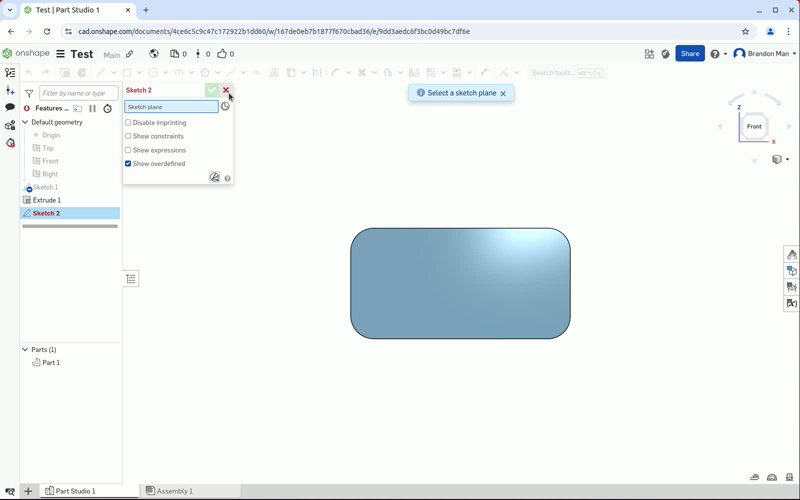
mouse_move(73, 163)
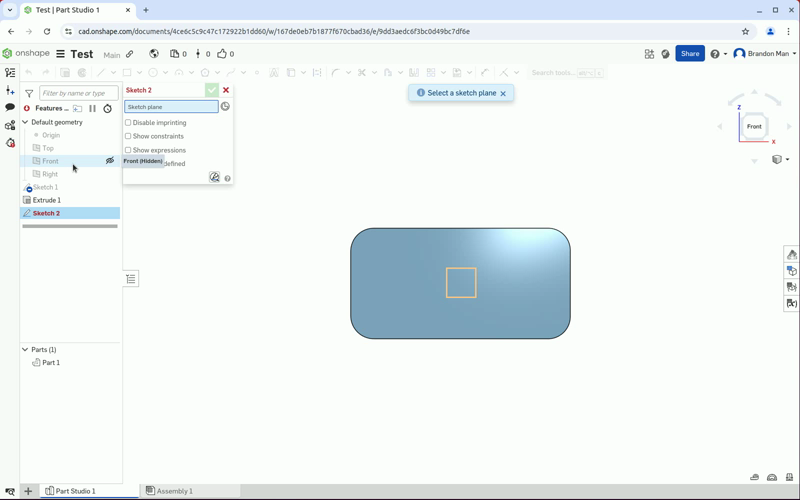
click(73, 163)
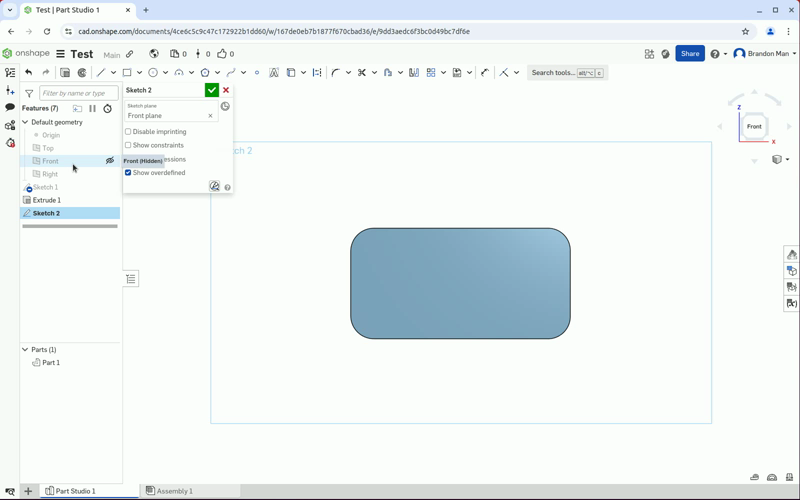
mouse_move(73, 352)
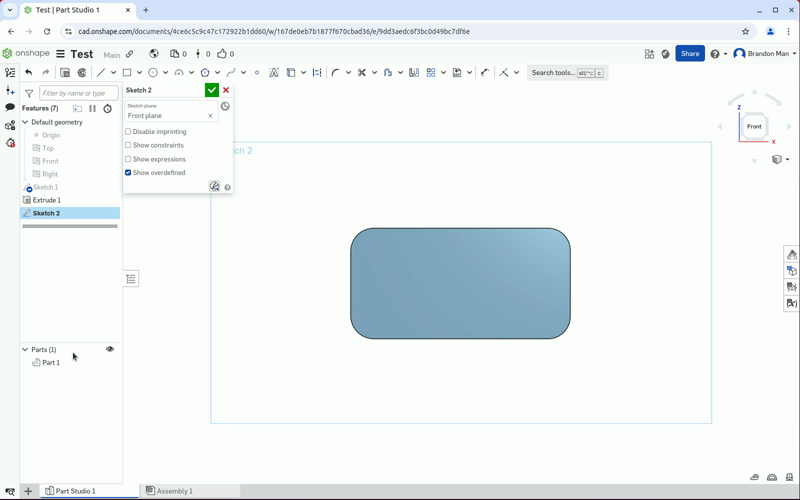
key(y)
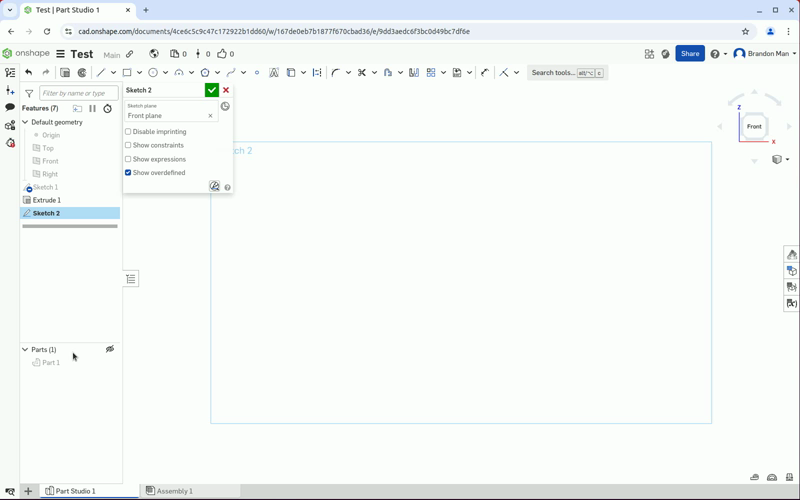
key(l)
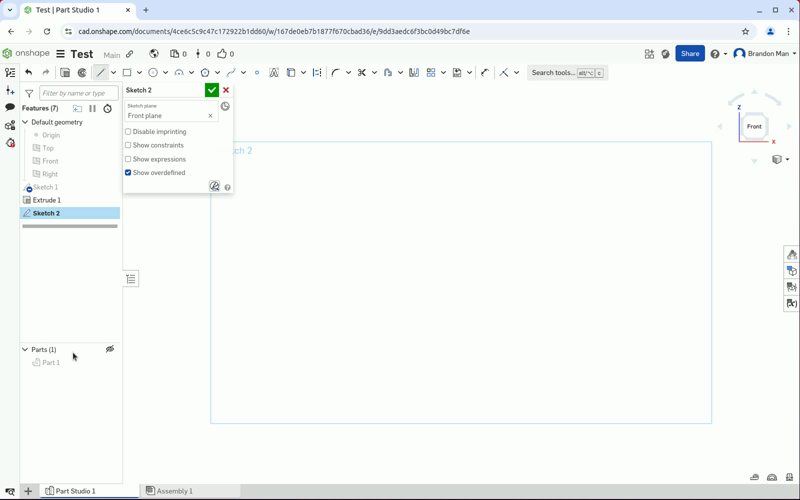
key_down(shift)
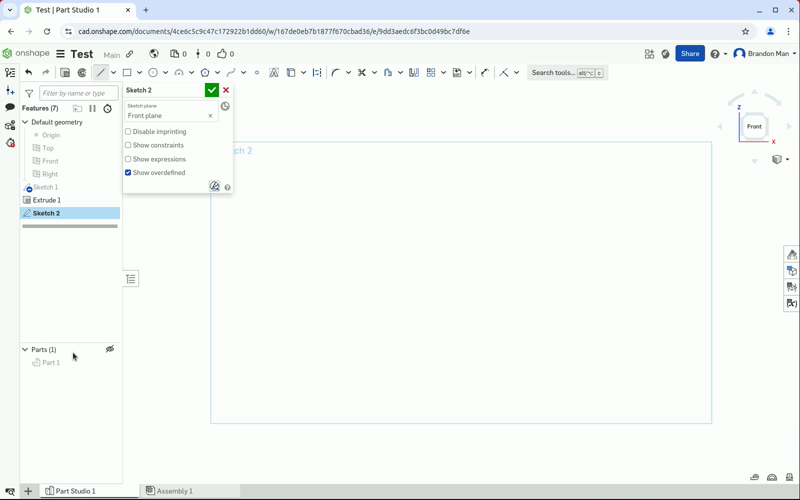
mouse_move(419, 227)
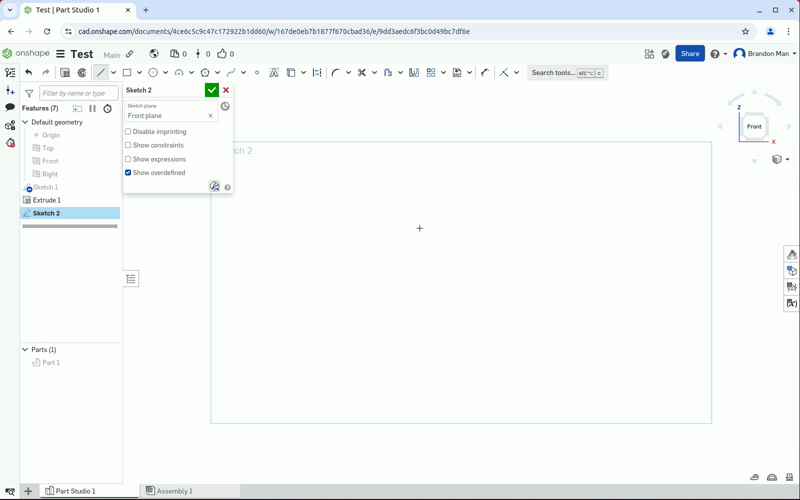
click(419, 227)
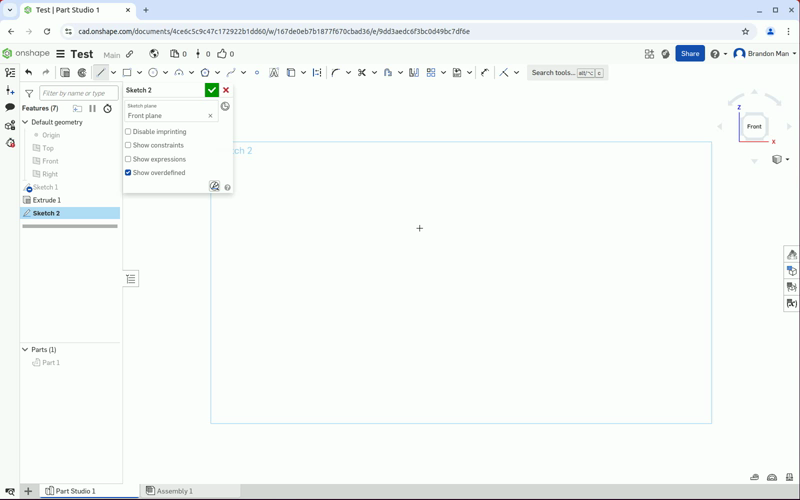
key_up(shift)
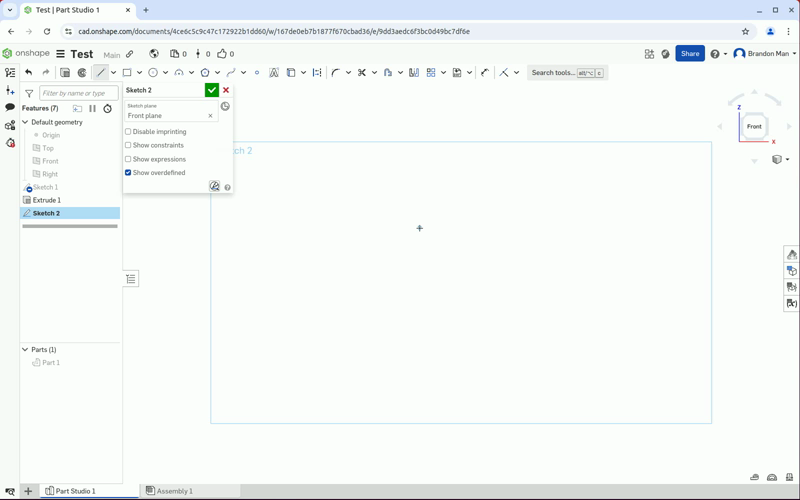
key_down(shift)
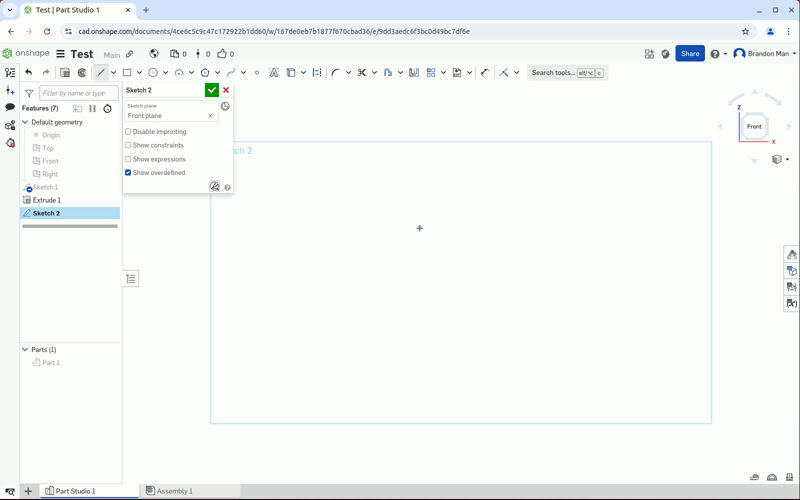
mouse_move(523, 228)
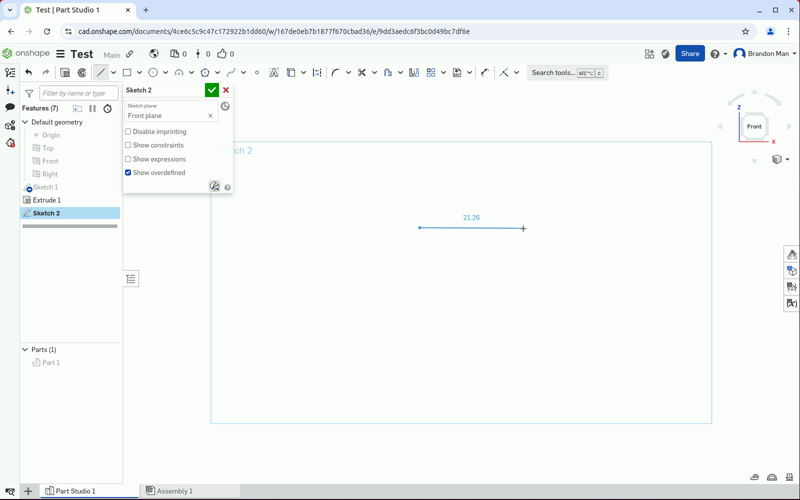
click(523, 228)
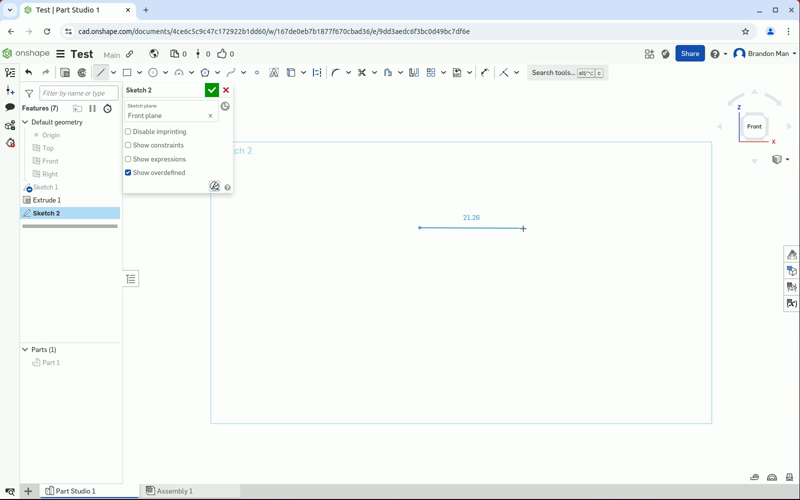
key_up(shift)
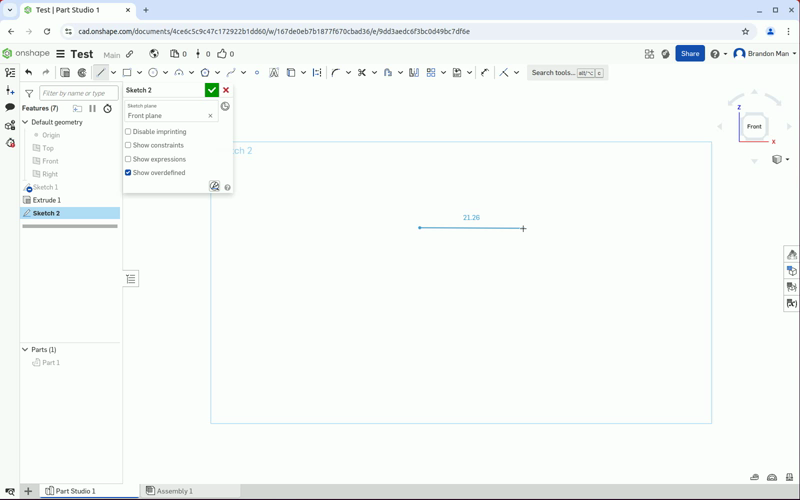
key_down(shift)
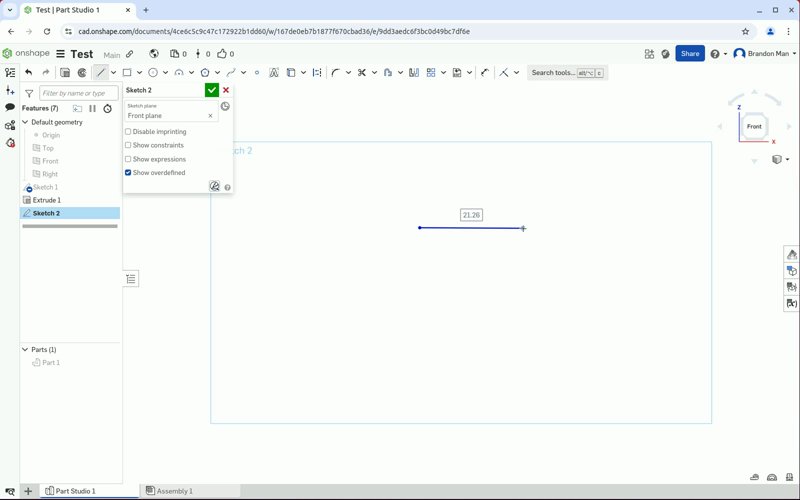
mouse_move(553, 228)
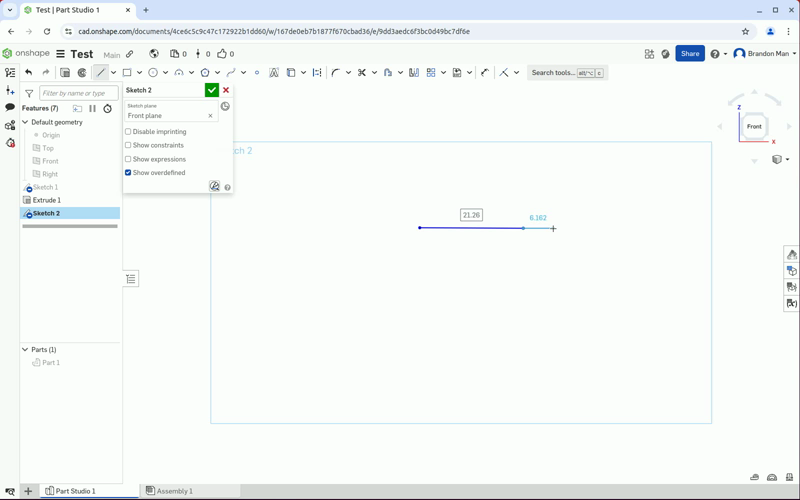
mouse_move(523, 170)
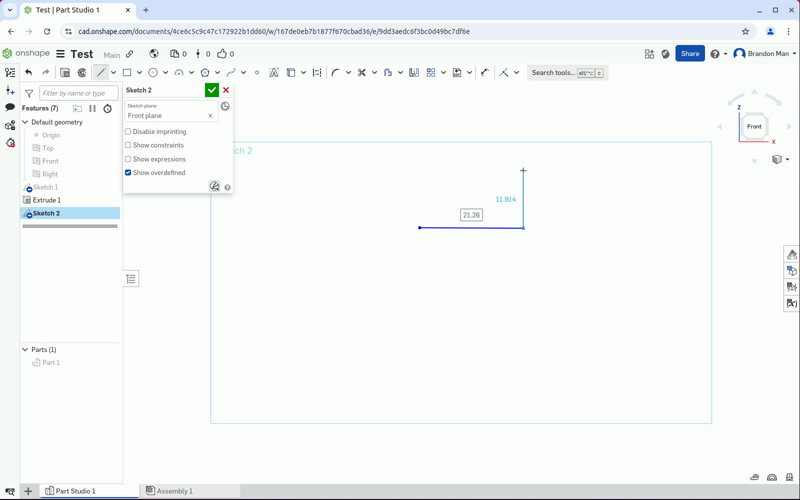
click(523, 170)
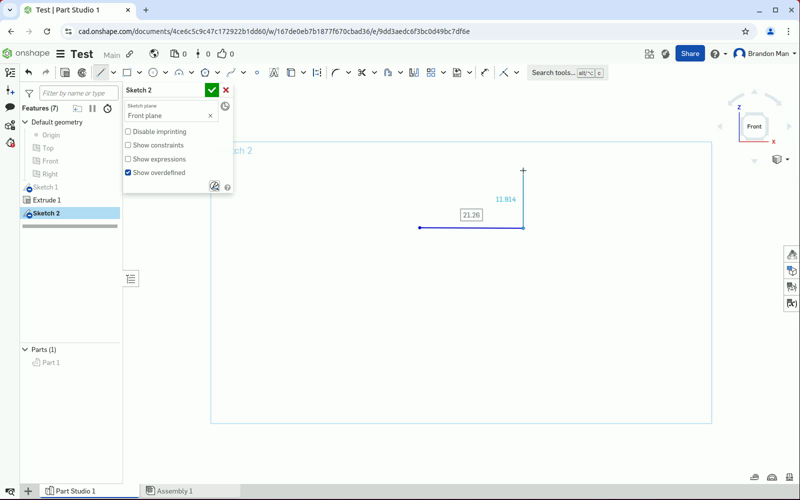
key_up(shift)
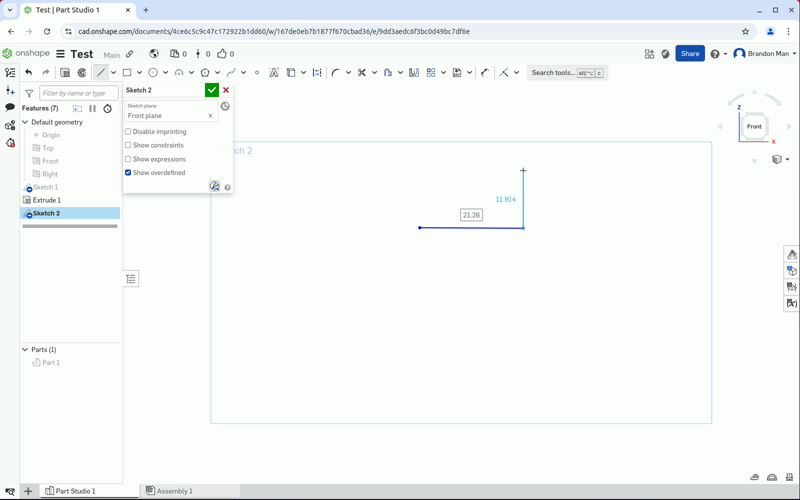
key_down(shift)
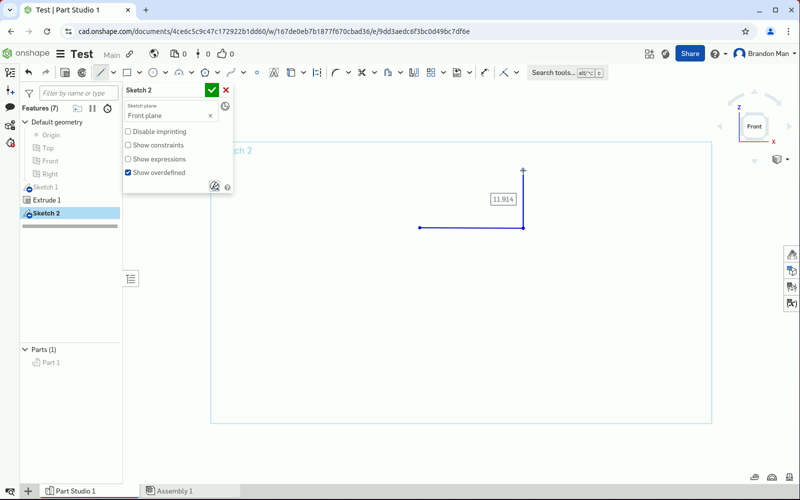
mouse_move(419, 170)
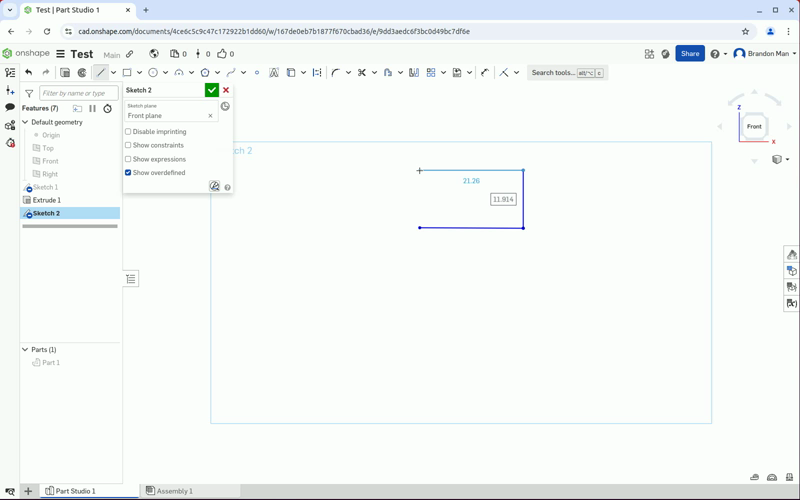
click(419, 170)
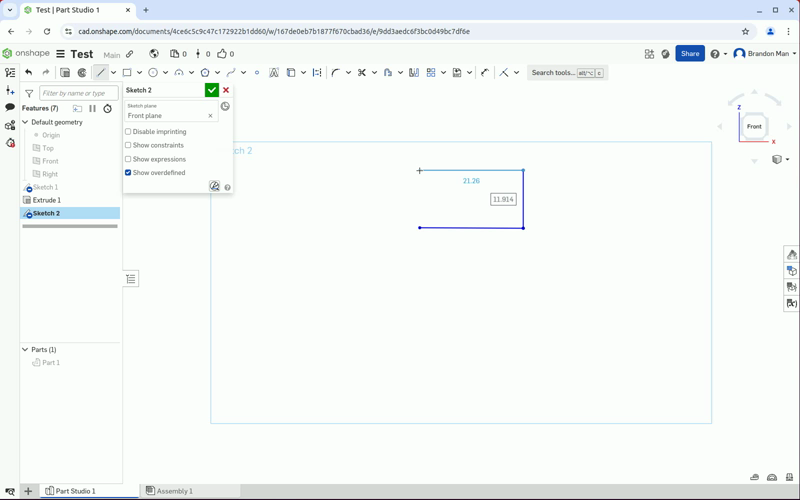
key_up(shift)
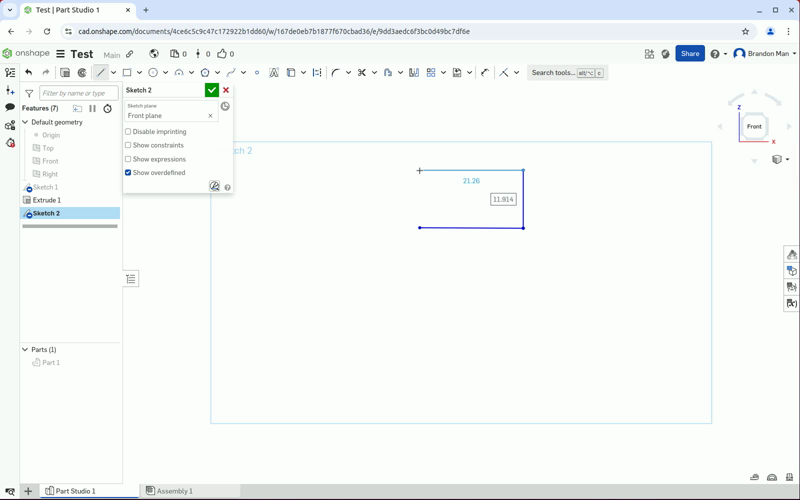
mouse_move(449, 170)
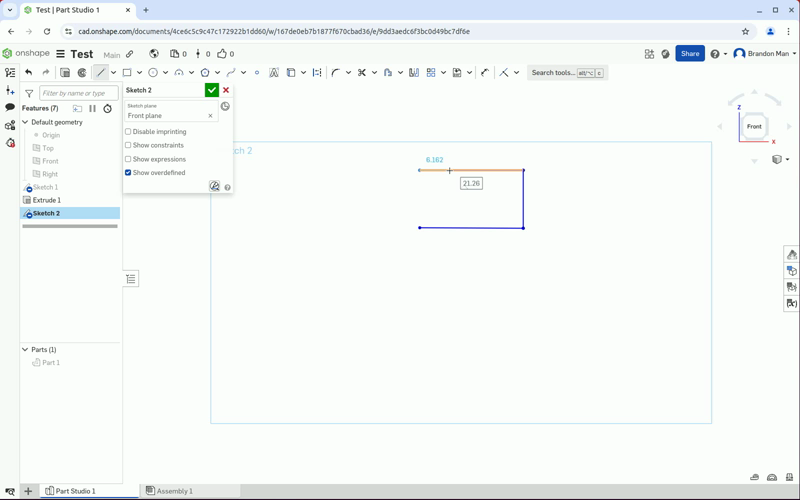
key_down(shift)
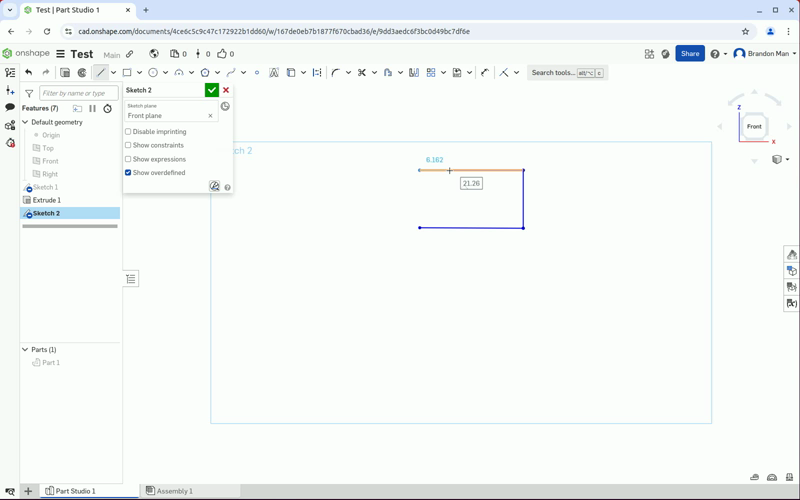
mouse_move(419, 227)
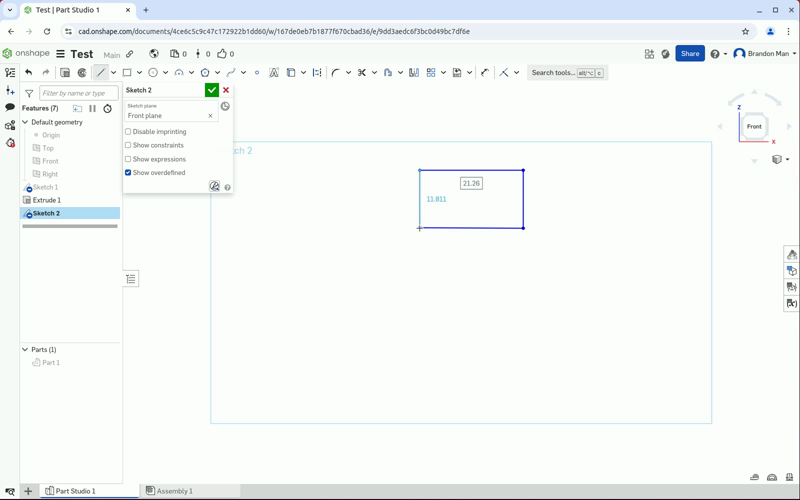
key_up(shift)
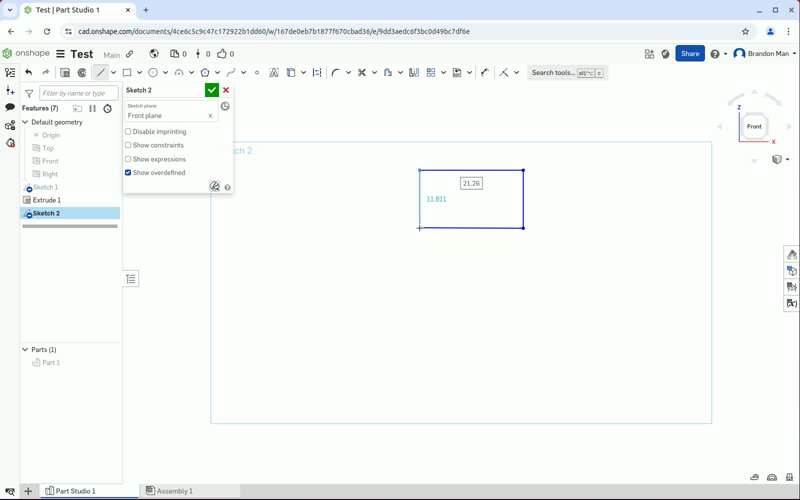
click(419, 227)
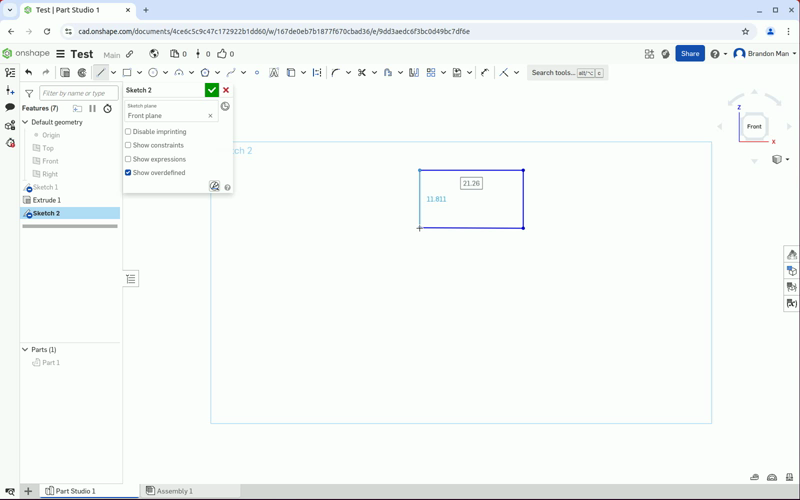
key(esc)
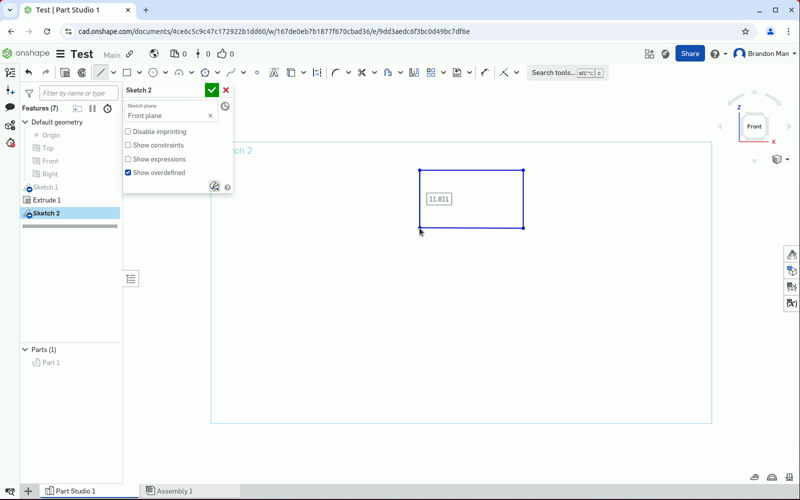
mouse_move(514, 177)
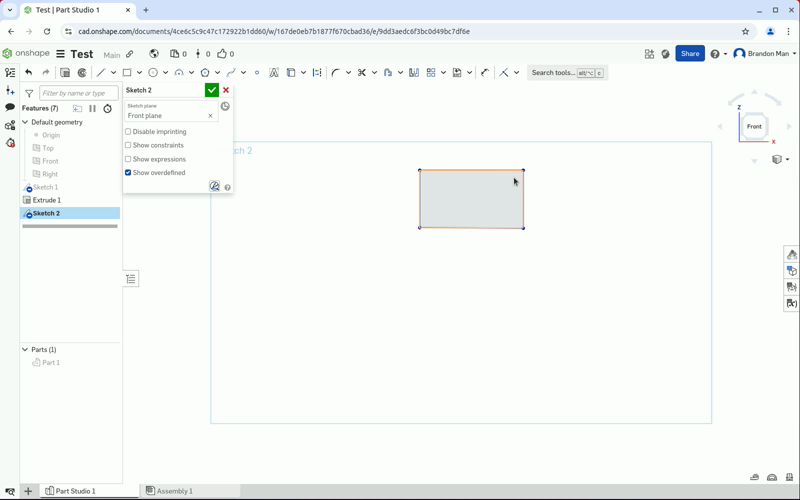
click(514, 177)
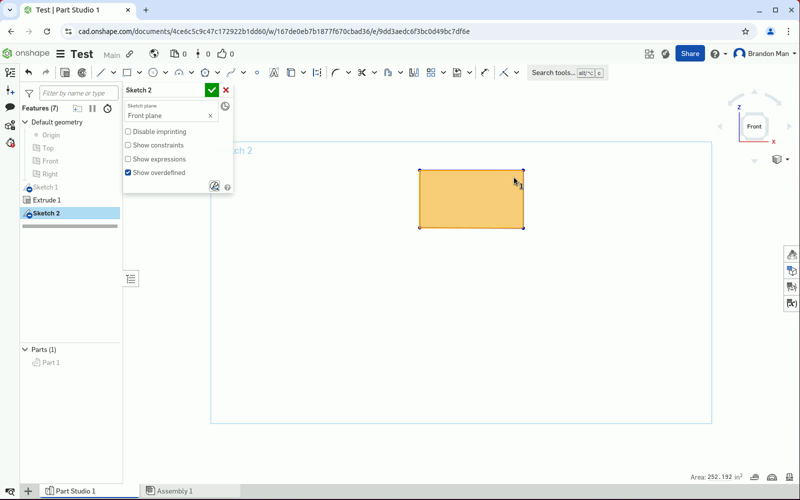
mouse_move(73, 352)
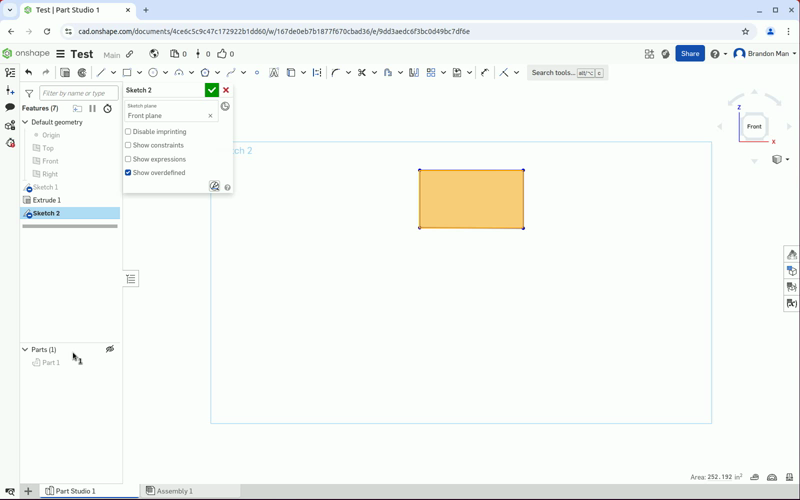
key(shift+y)
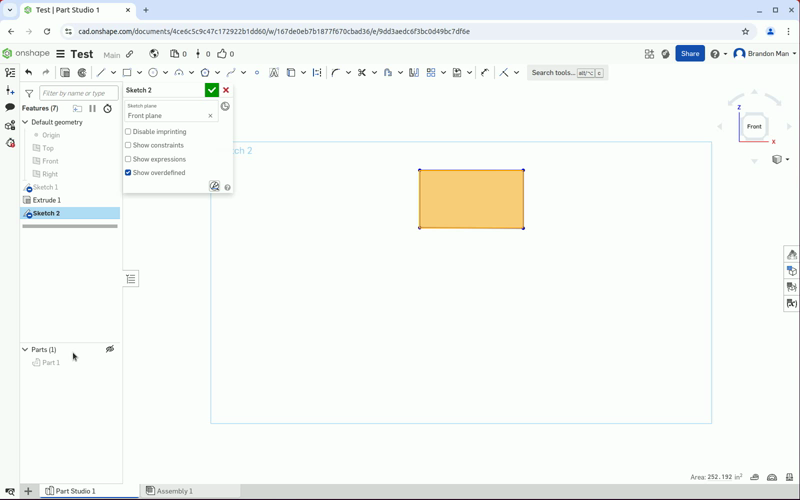
key(shift+e)
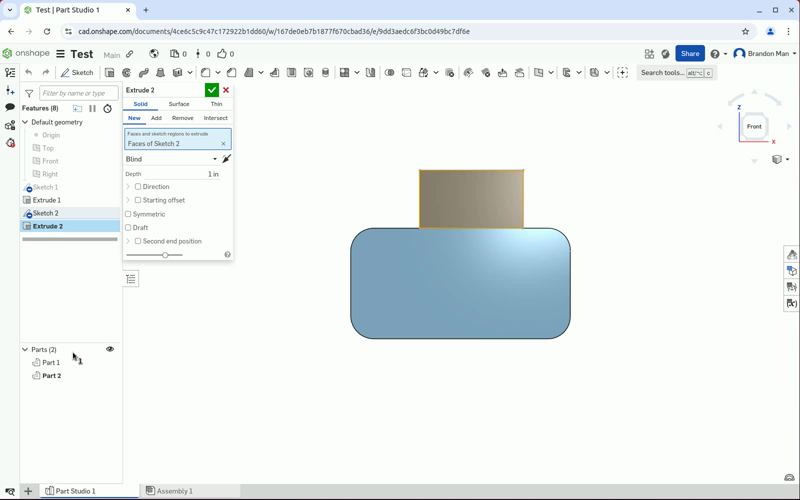
mouse_move(143, 106)
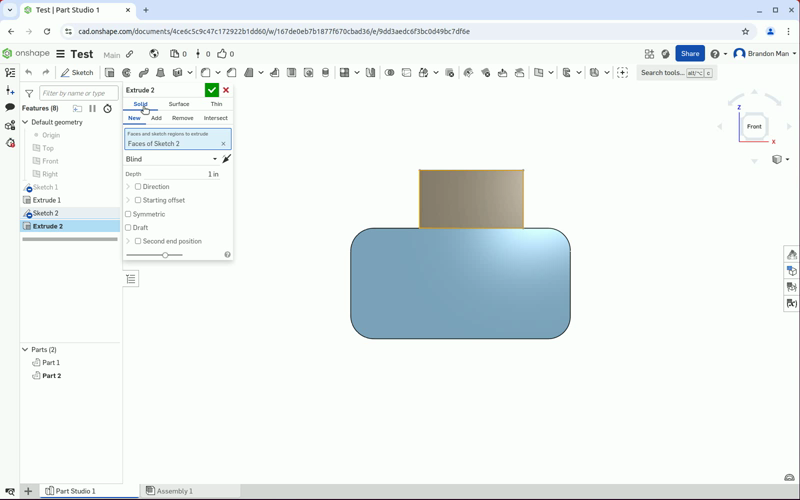
click(143, 106)
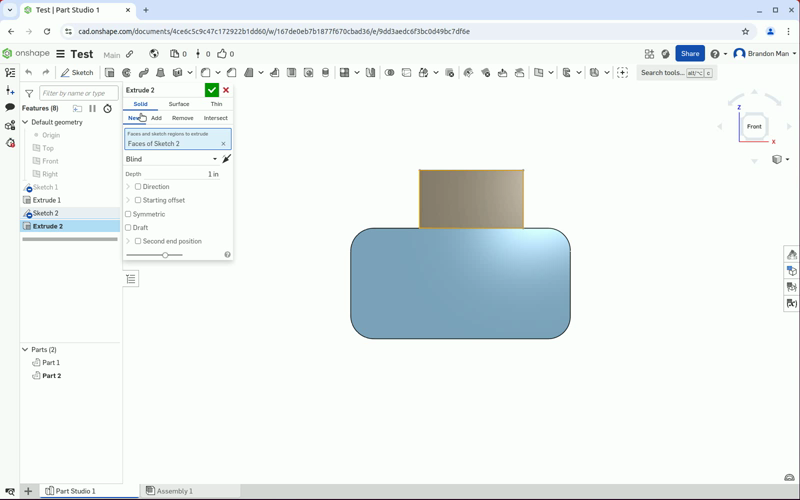
mouse_move(137, 120)
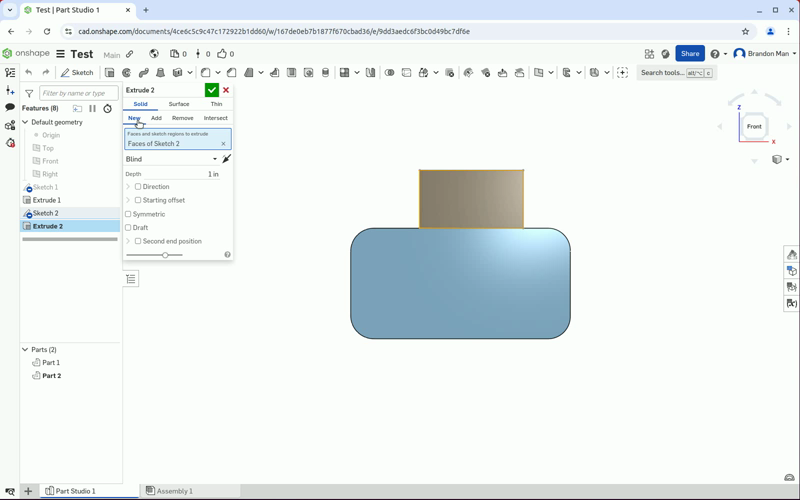
click(137, 120)
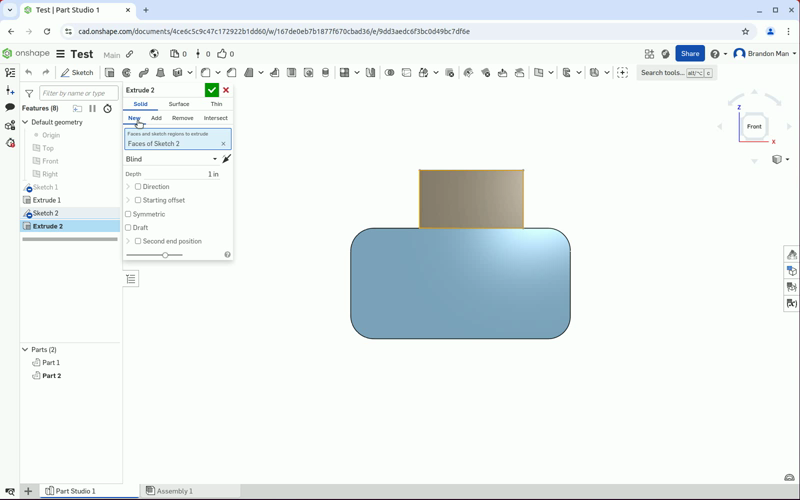
key(tab, 4)
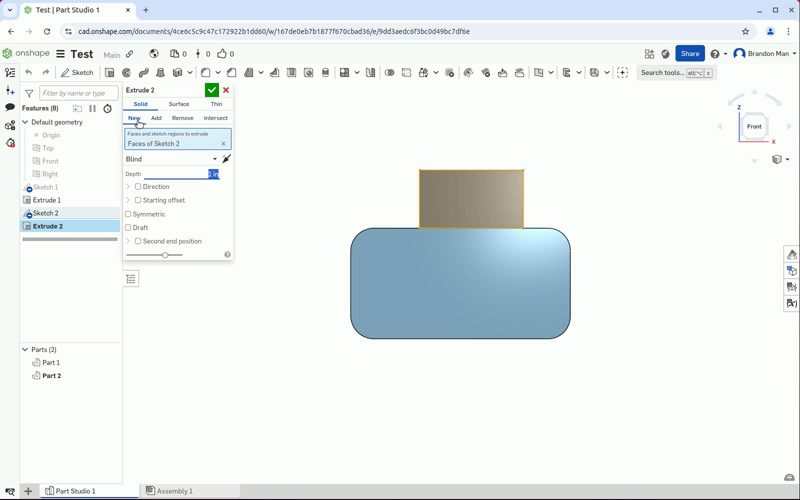
text(11.072)
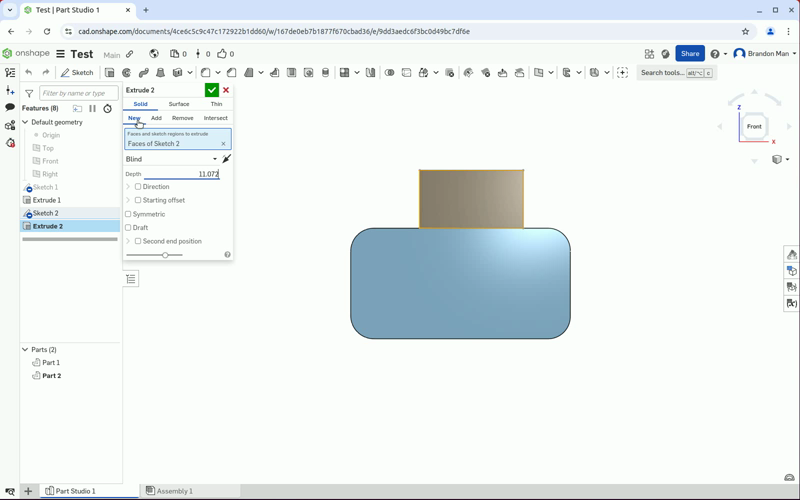
key(tab, 3)
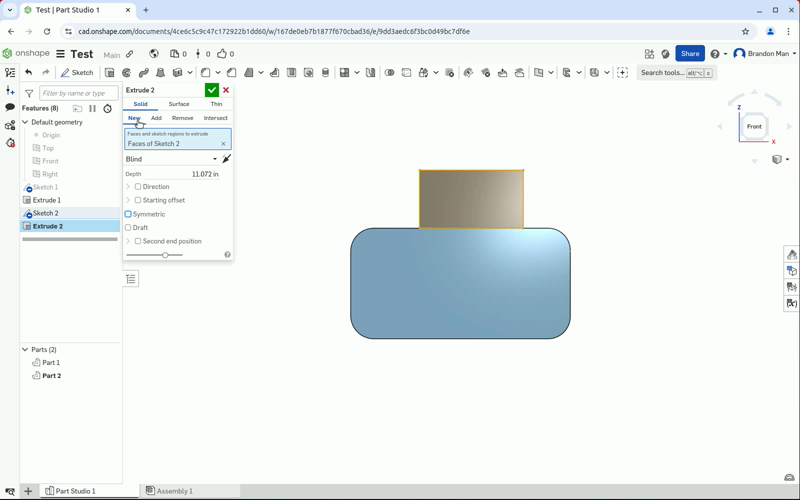
key(space)
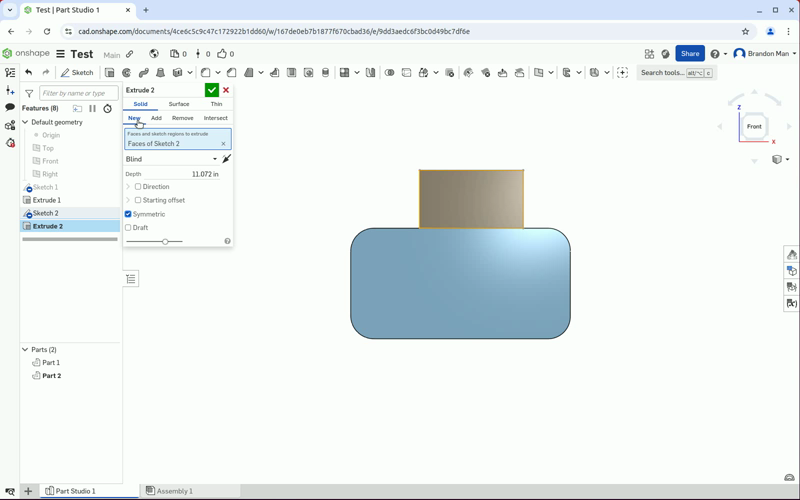
key(enter)
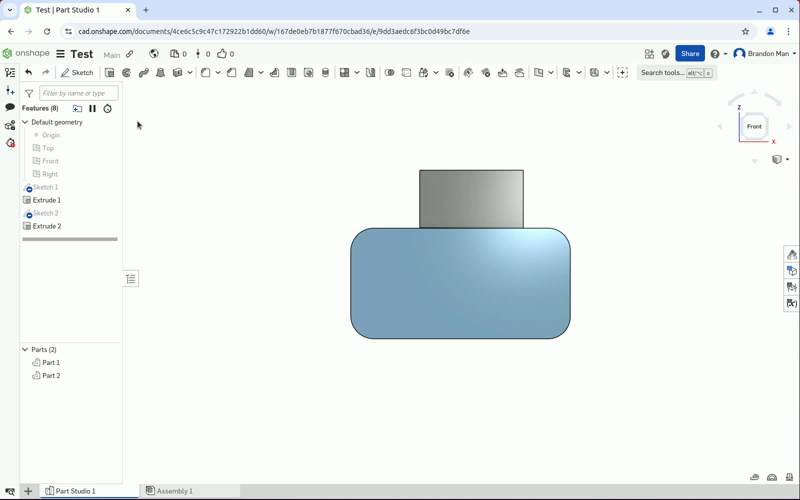
key(shift+h)
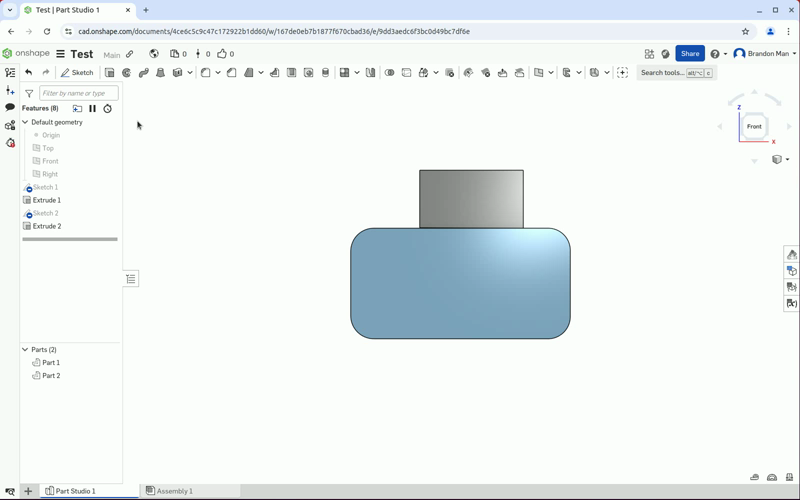
key(shift+h)
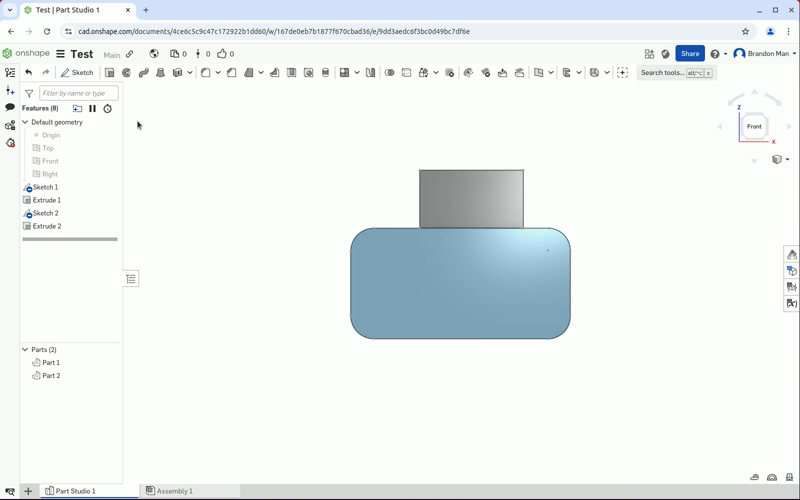
key(shift+7)
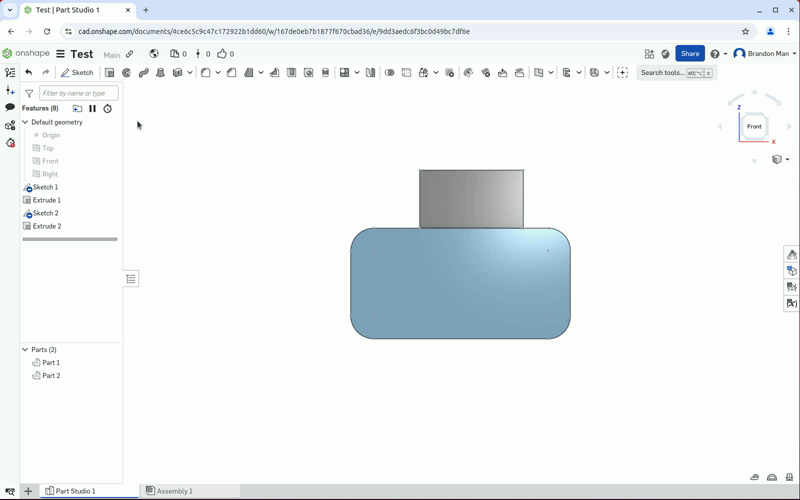
key(left, 2)
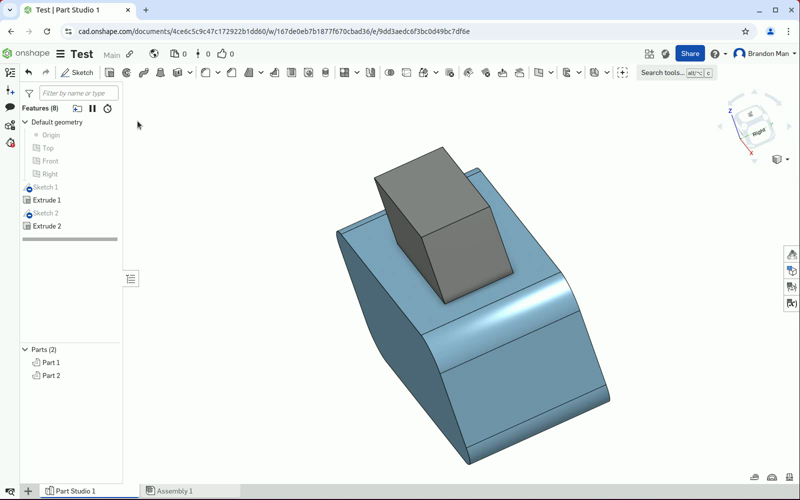
key(down, 2)
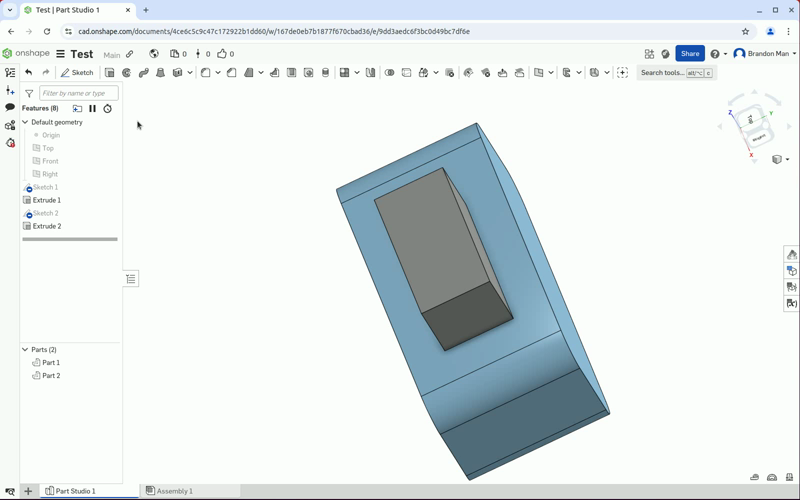
key(up, 2)
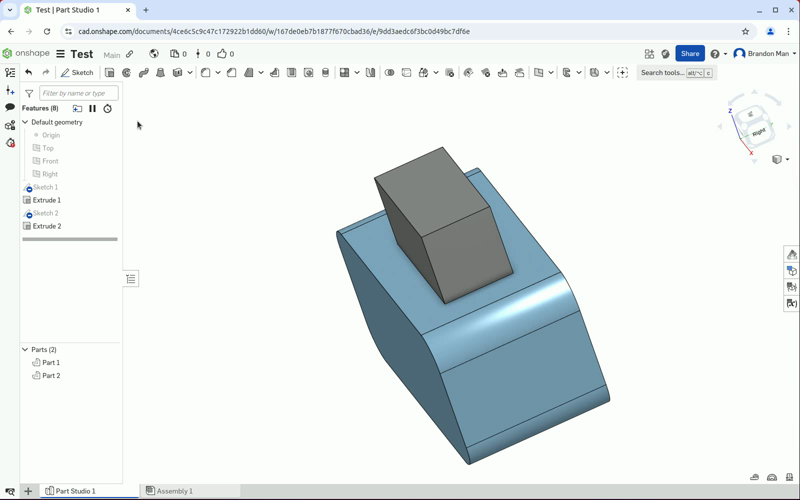
key(right, 2)
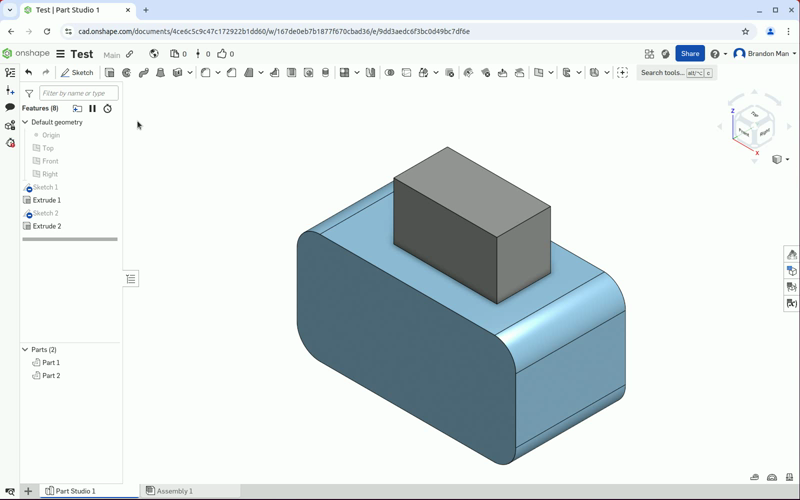
mouse_move(73, 189)
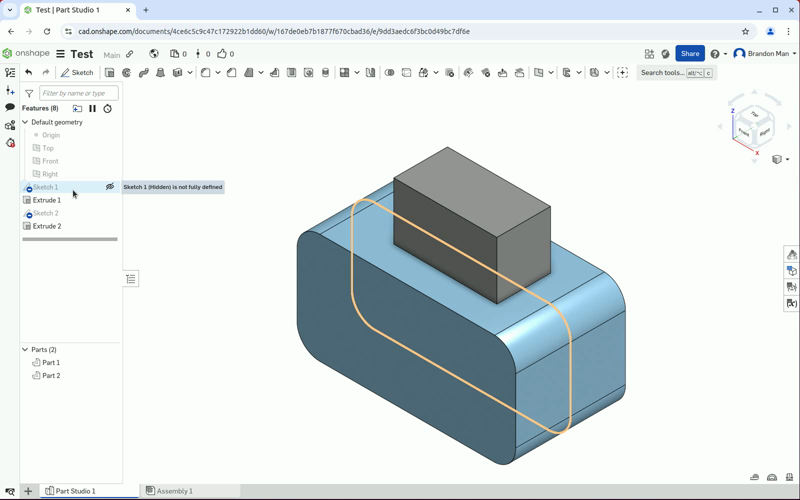
click(73, 189)